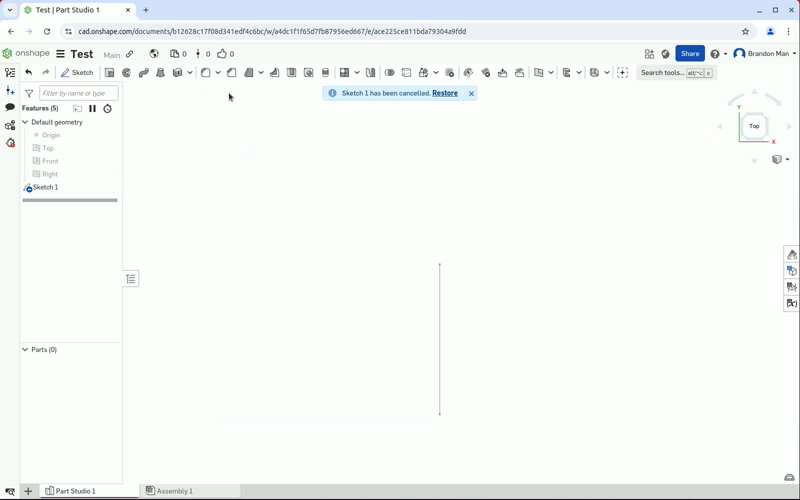
key(shift+h)
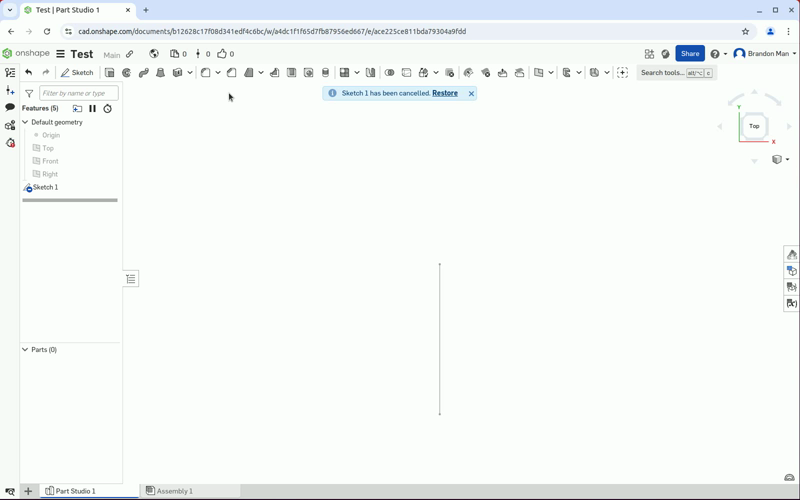
key(shift+s)
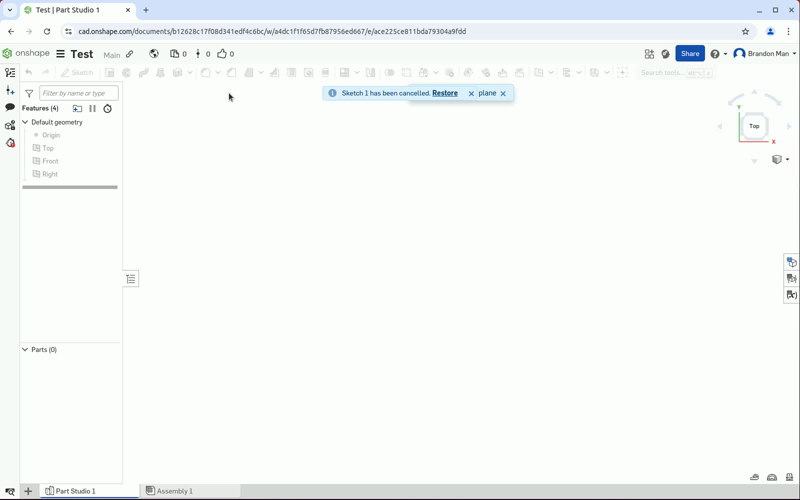
mouse_move(73, 150)
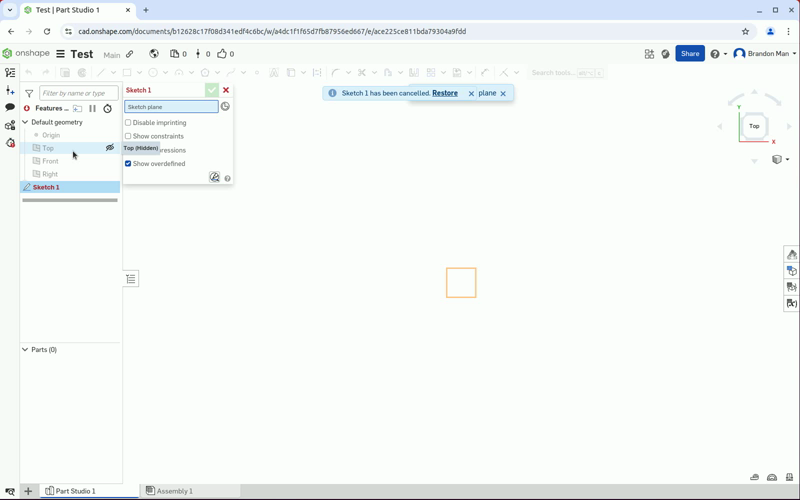
click(73, 150)
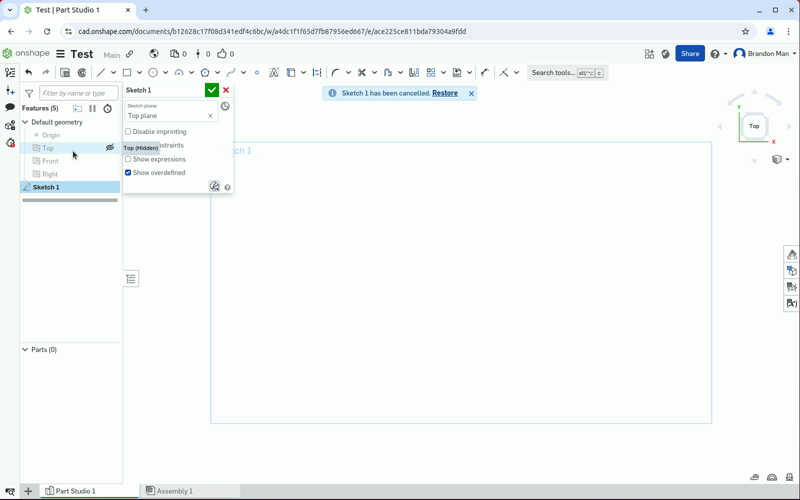
mouse_move(73, 352)
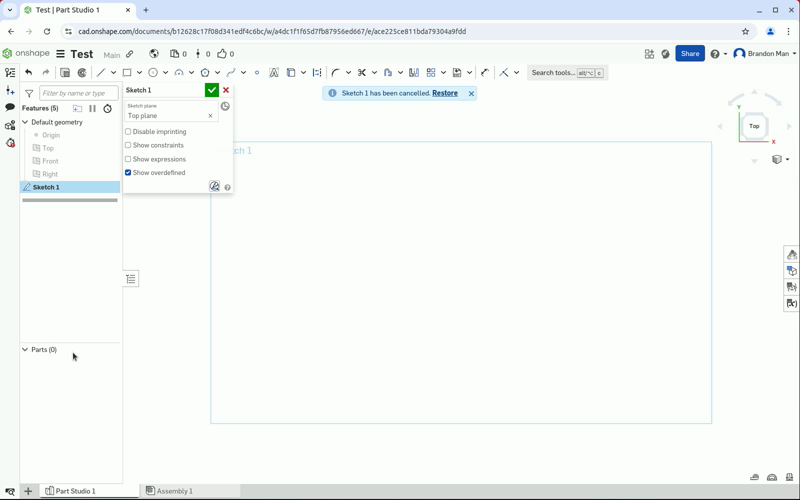
key(y)
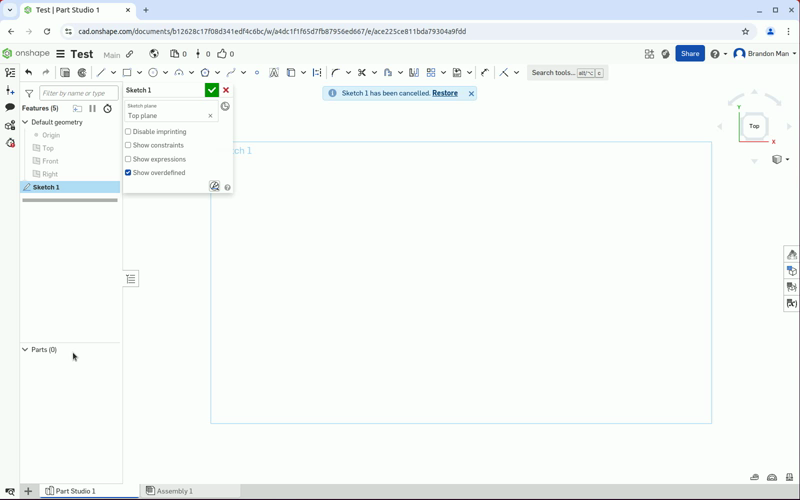
key(l)
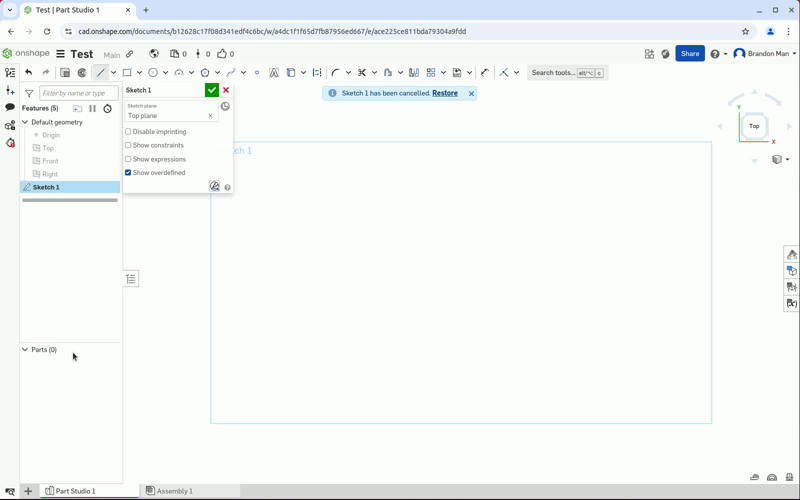
key_down(shift)
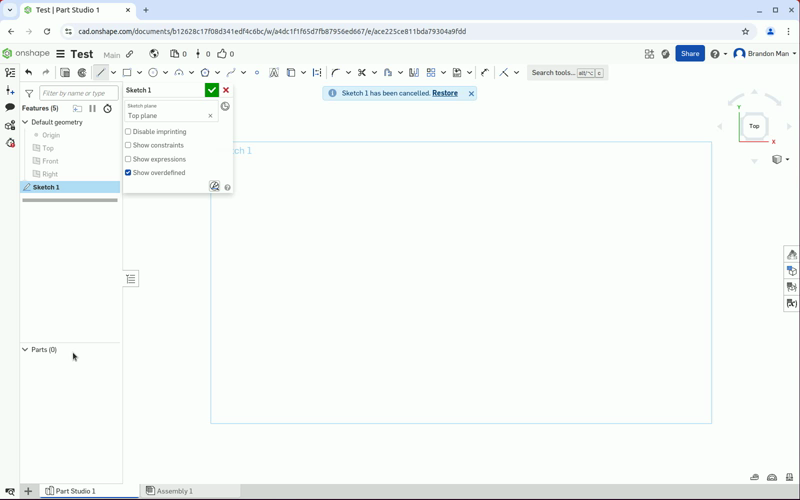
mouse_move(407, 304)
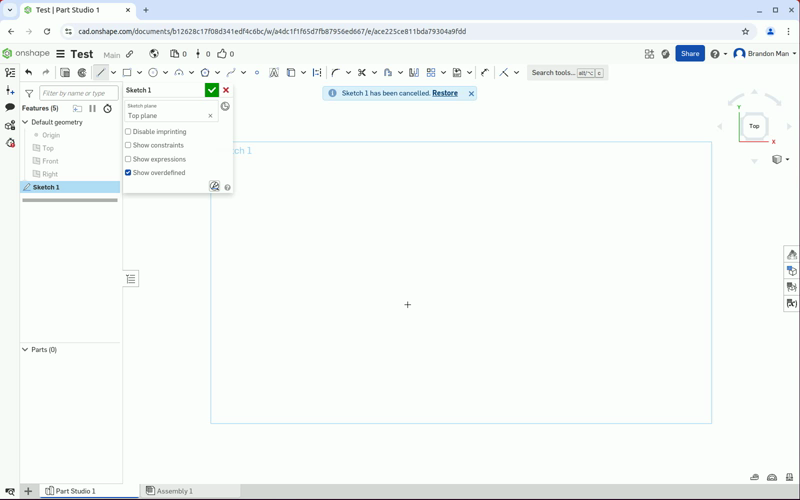
click(407, 304)
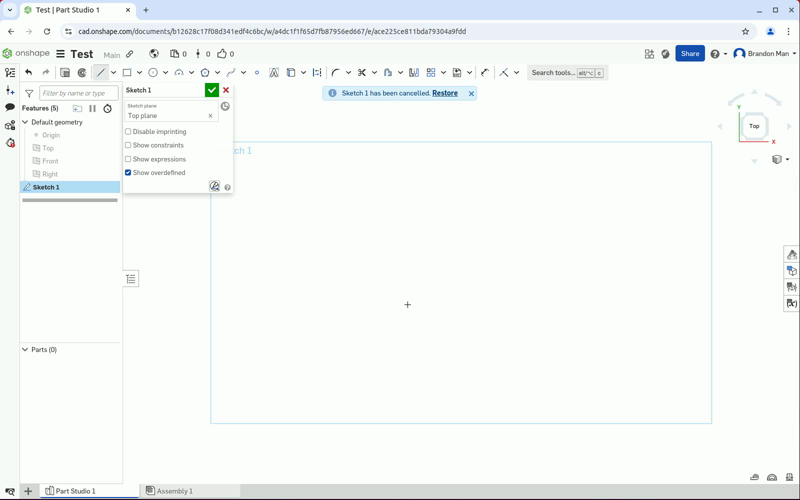
key_up(shift)
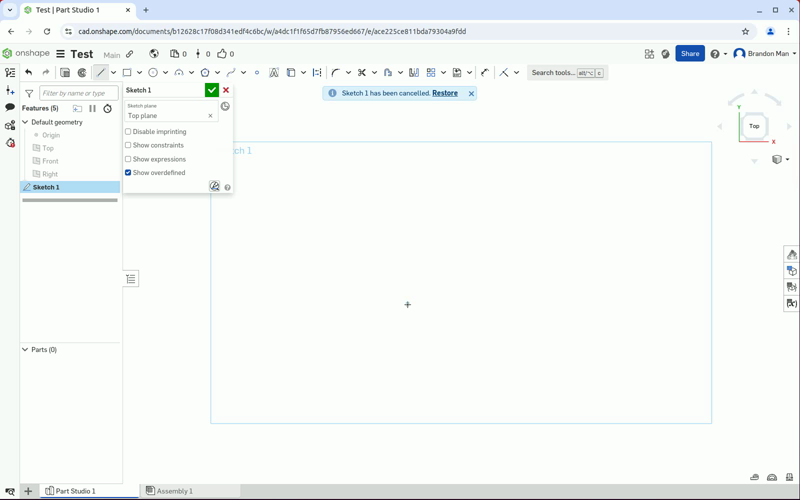
key_down(shift)
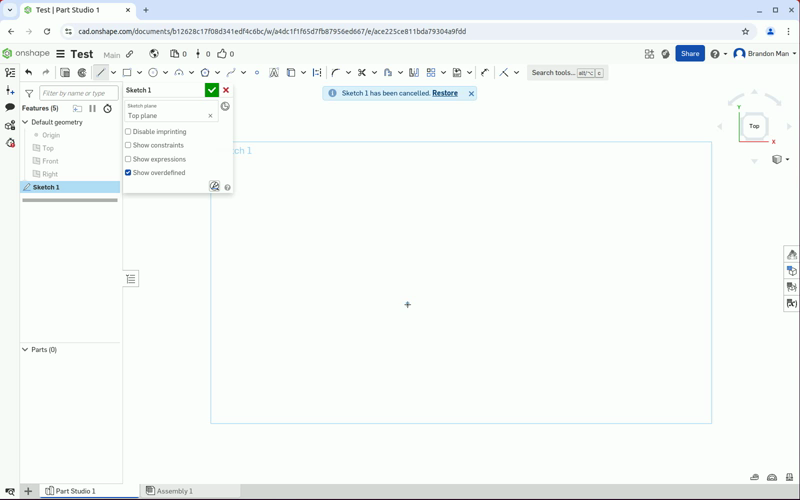
mouse_move(571, 304)
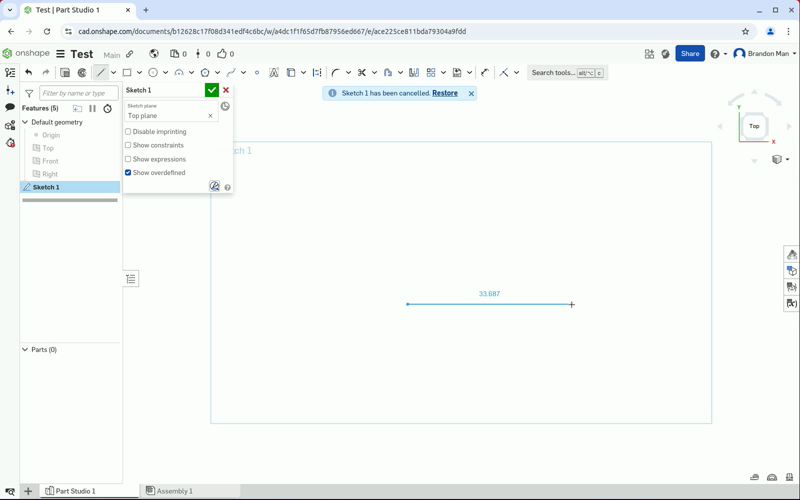
click(571, 304)
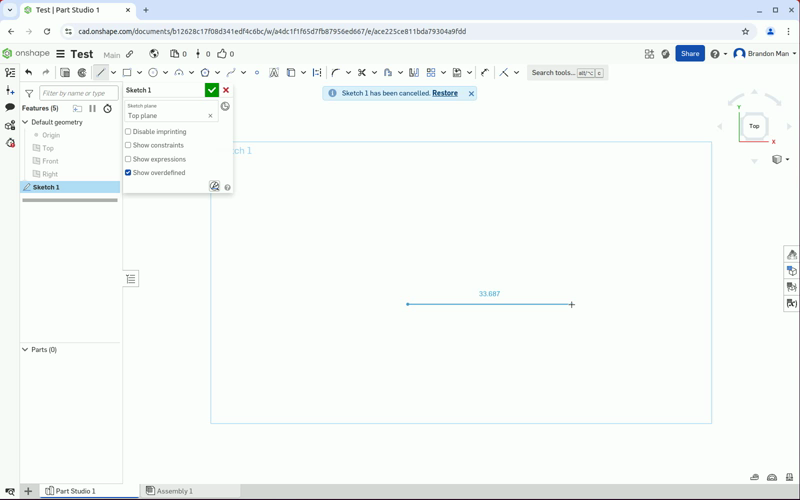
key_up(shift)
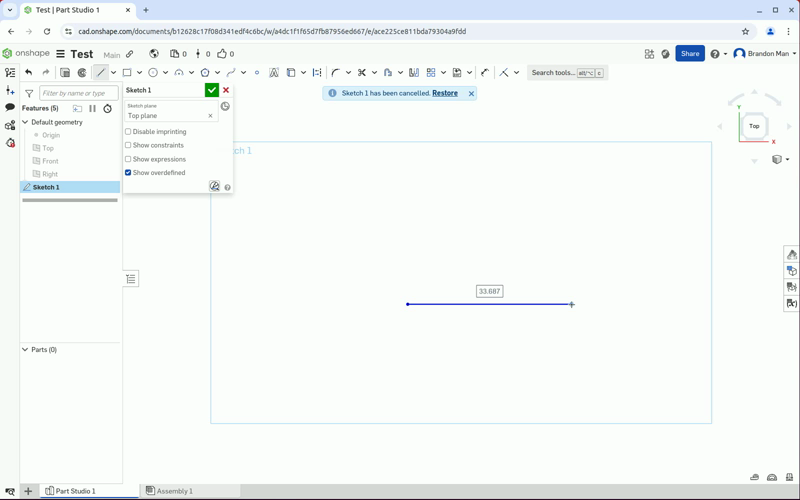
key_down(shift)
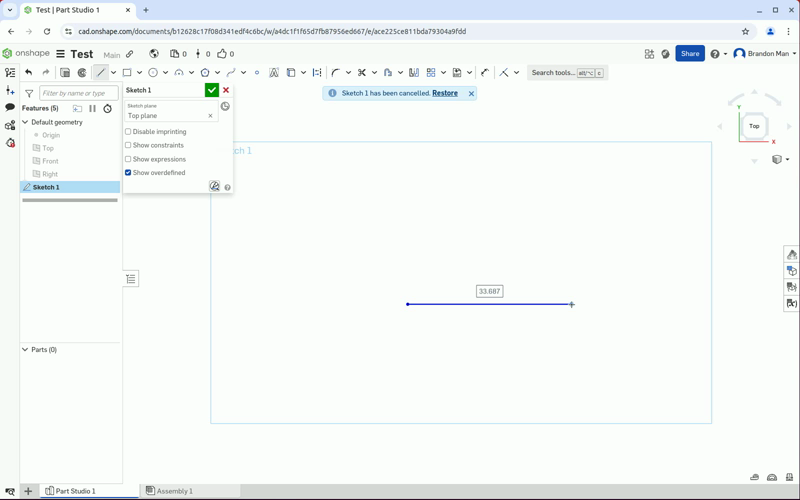
mouse_move(571, 218)
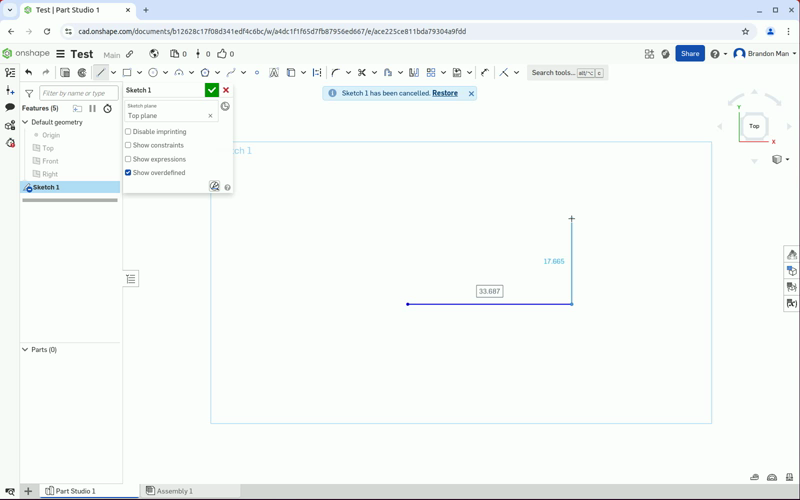
click(571, 218)
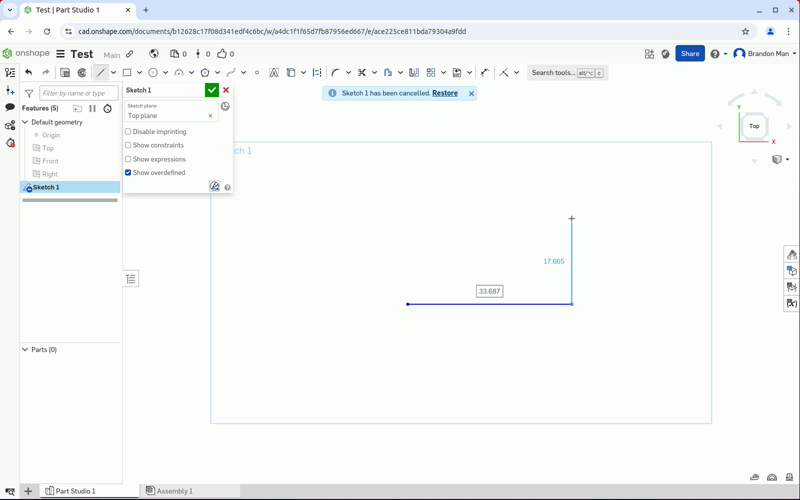
key_up(shift)
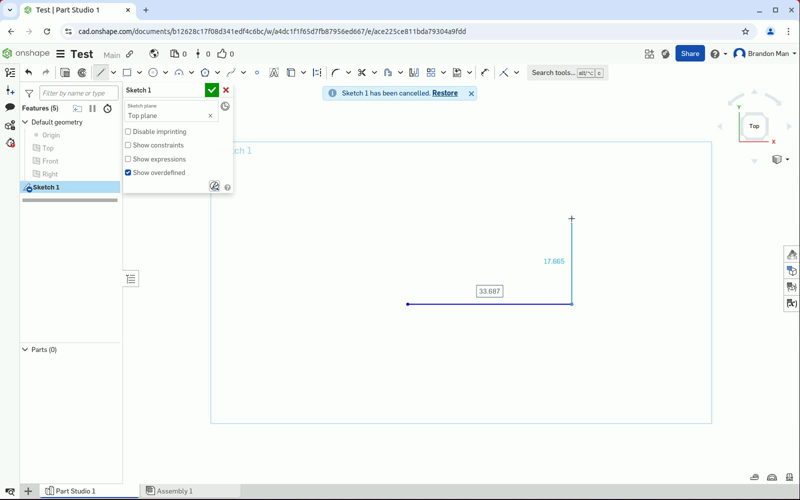
key_down(shift)
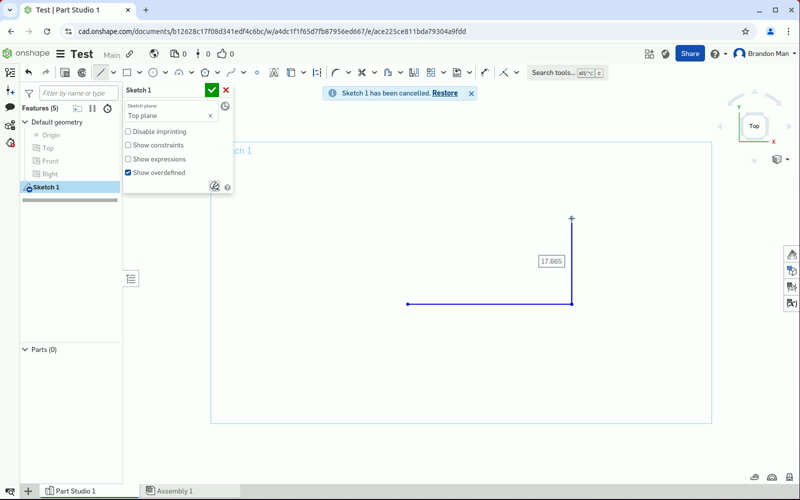
mouse_move(407, 218)
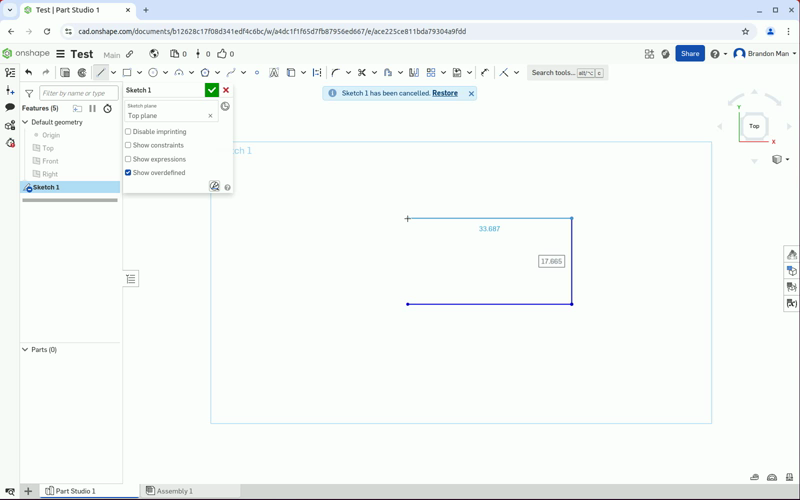
click(407, 218)
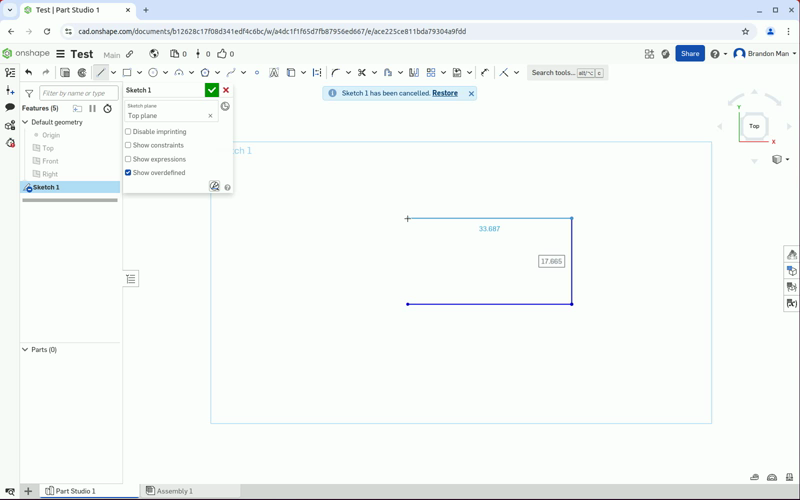
key_up(shift)
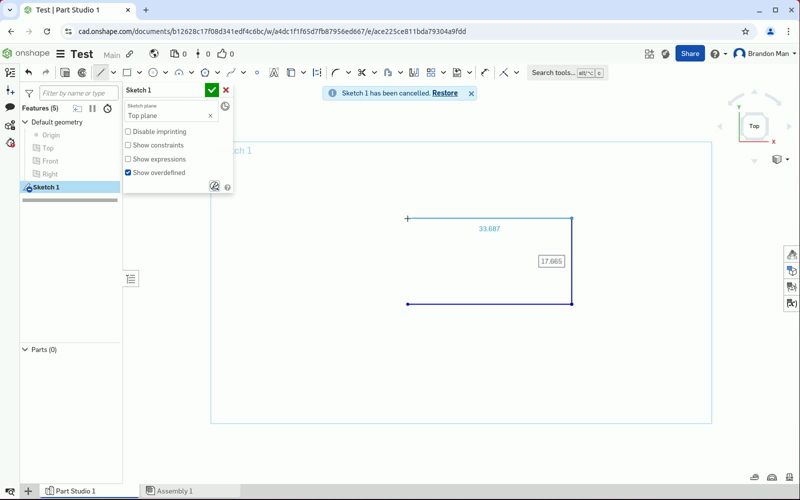
key_down(shift)
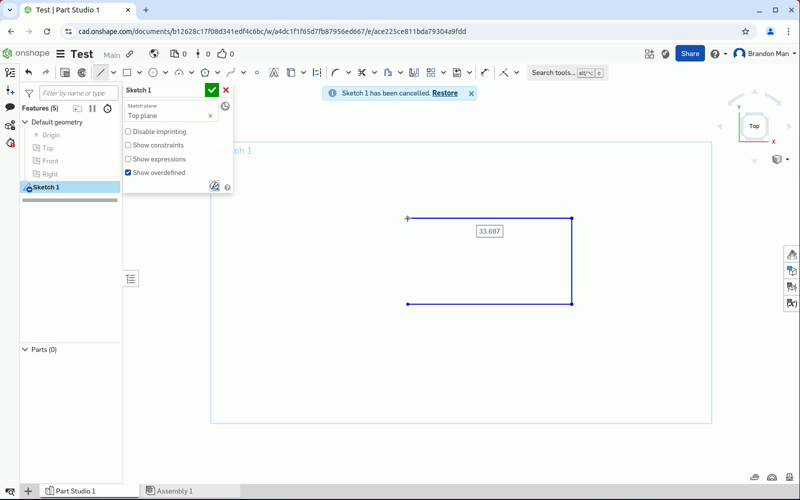
mouse_move(407, 304)
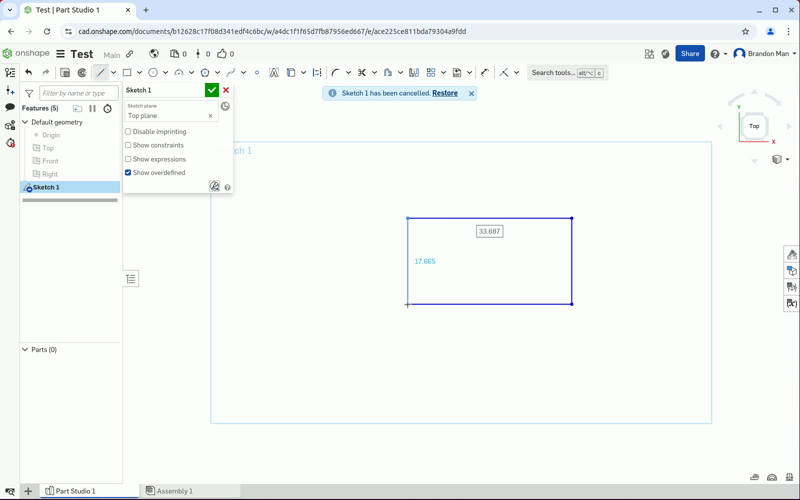
key_up(shift)
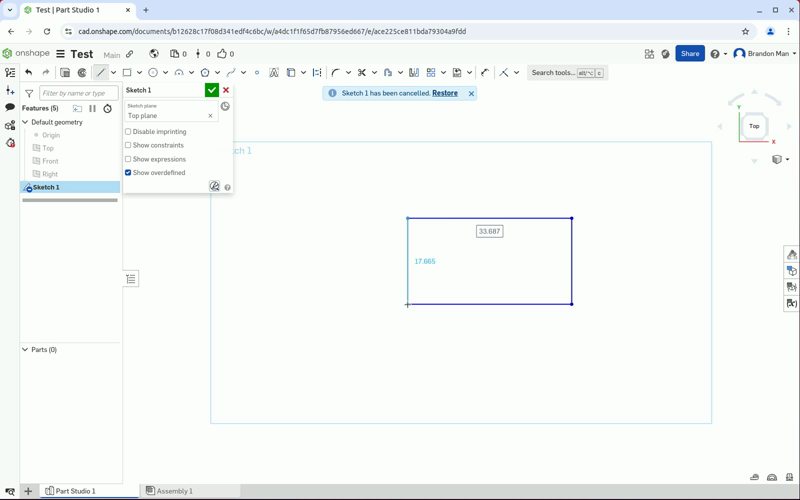
click(407, 304)
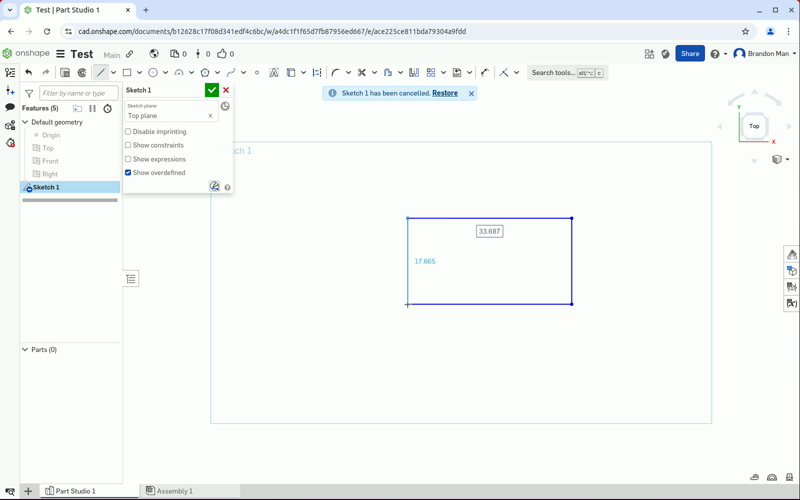
key(esc)
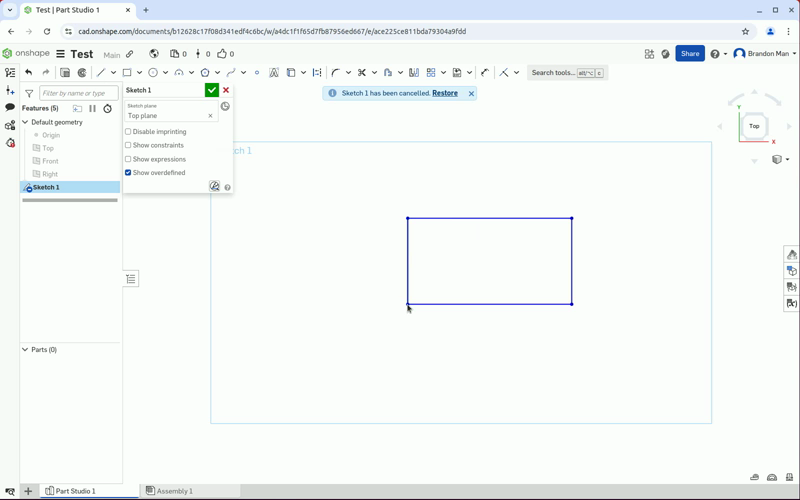
mouse_move(537, 228)
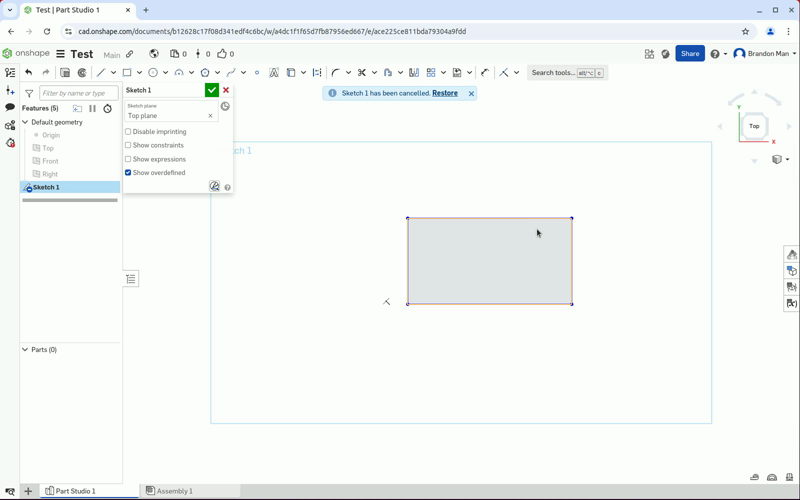
click(537, 228)
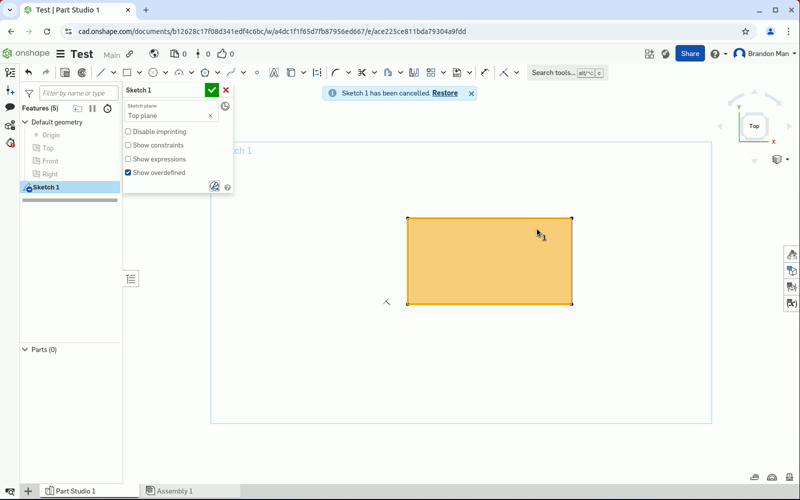
mouse_move(73, 352)
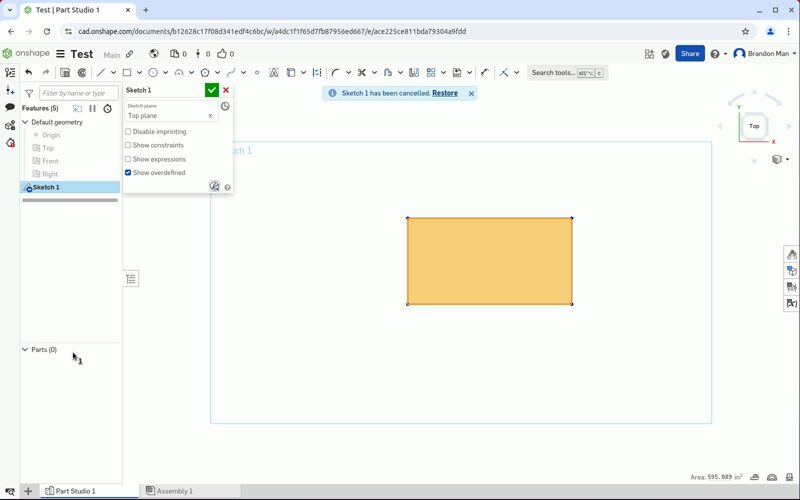
key(shift+y)
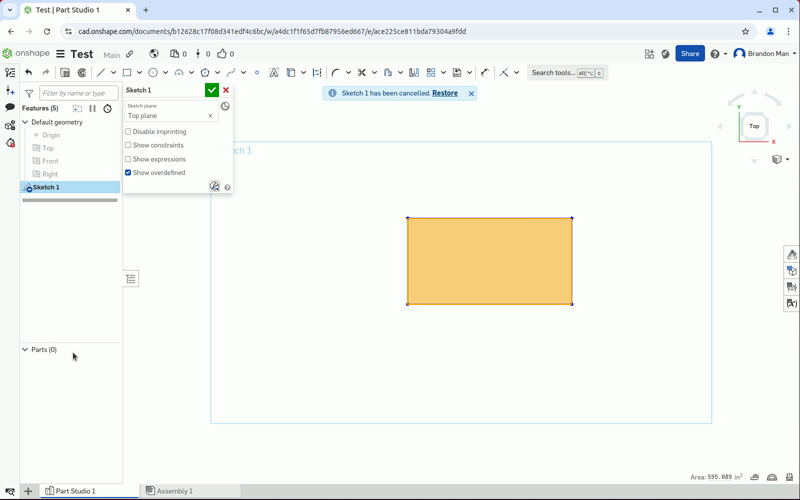
key(shift+e)
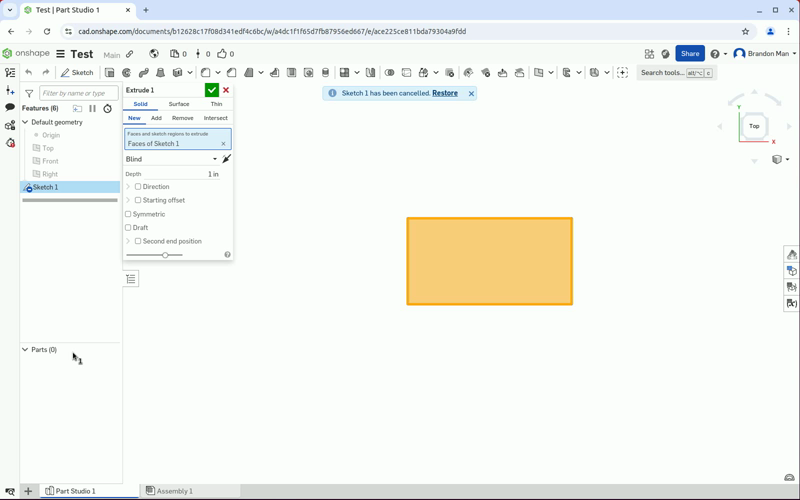
mouse_move(143, 106)
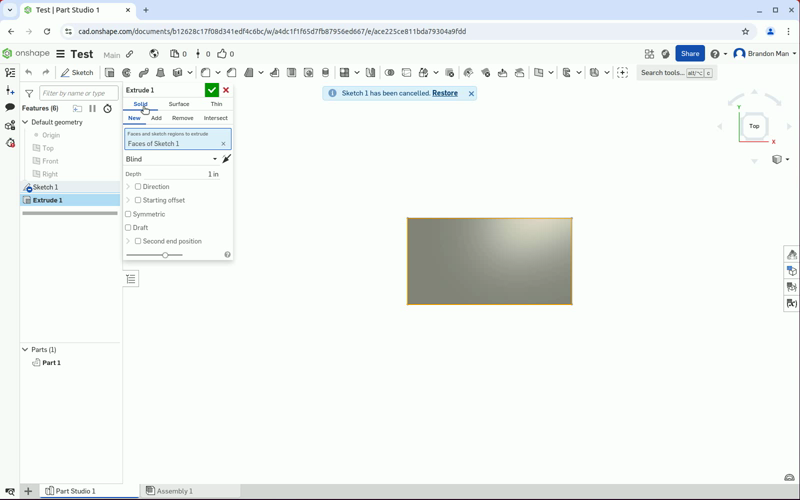
click(143, 106)
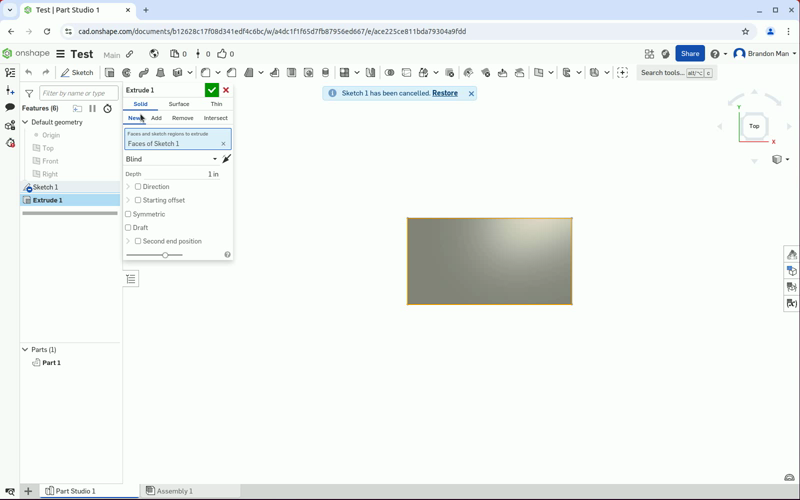
mouse_move(137, 120)
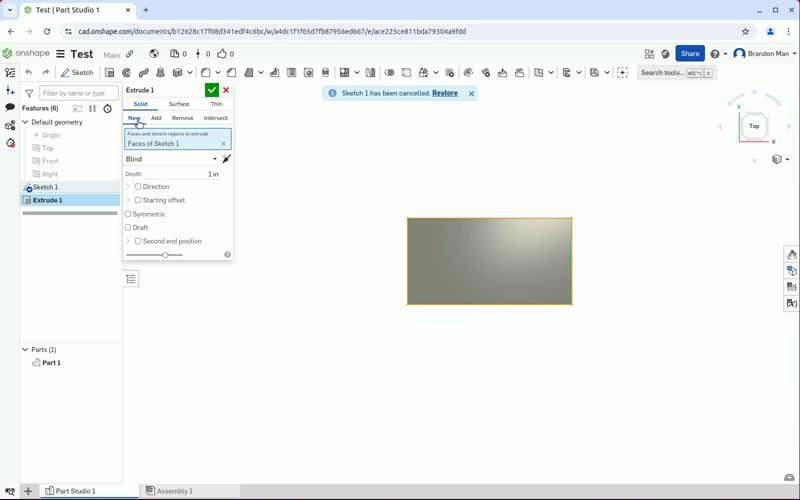
click(137, 120)
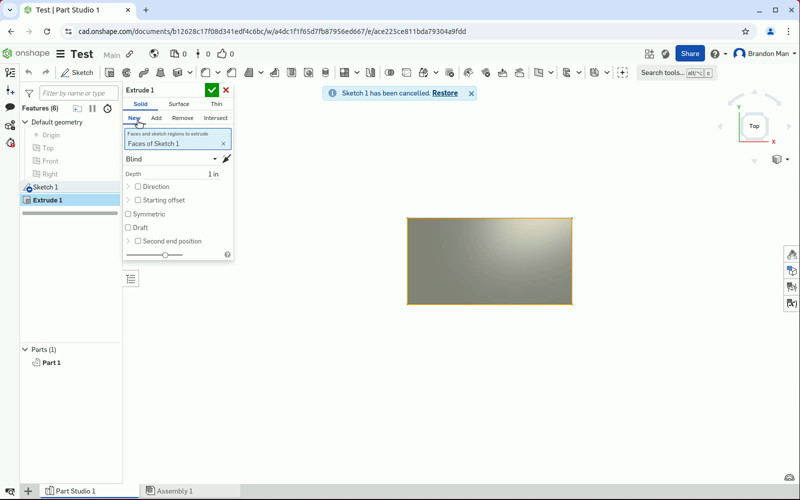
key(tab, 4)
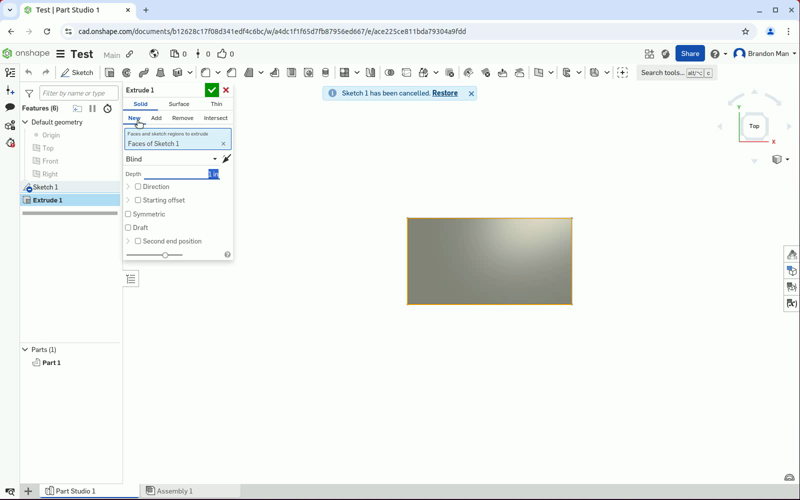
text(9.388)
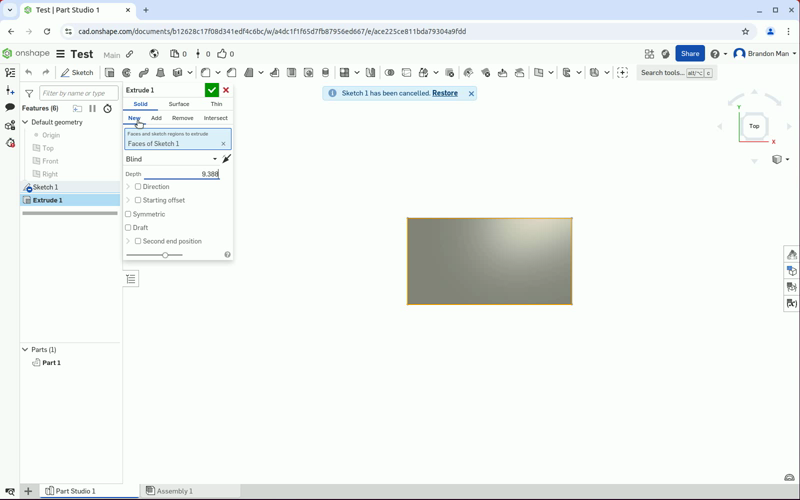
key(enter)
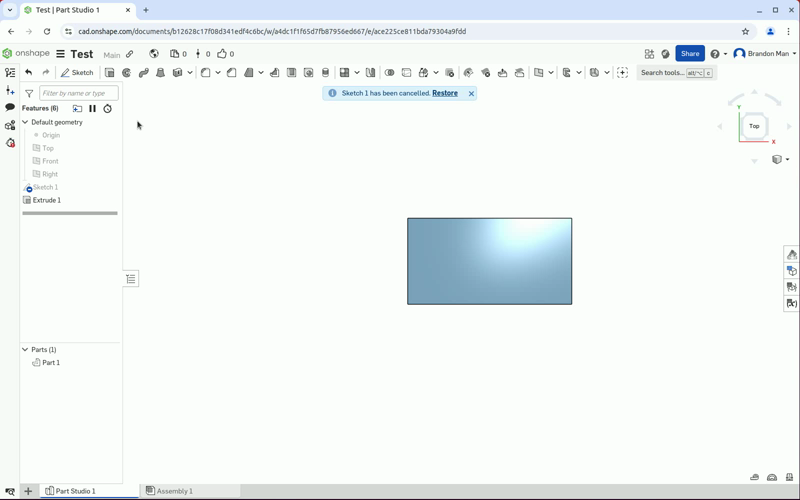
key(shift+h)
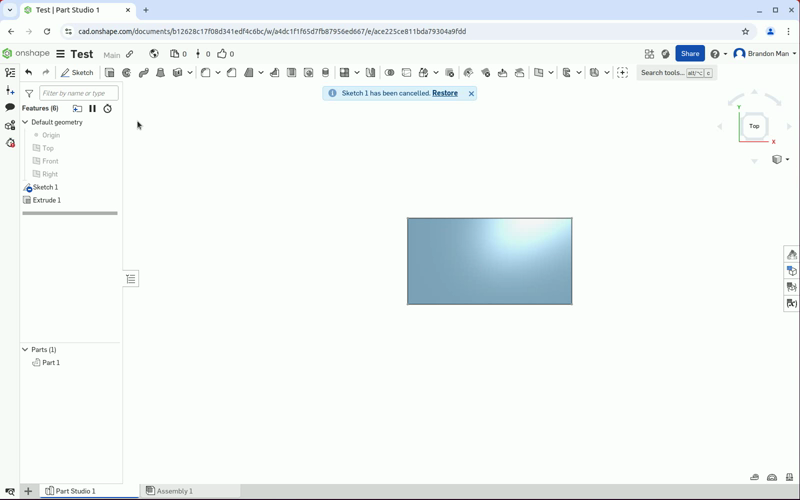
key(shift+h)
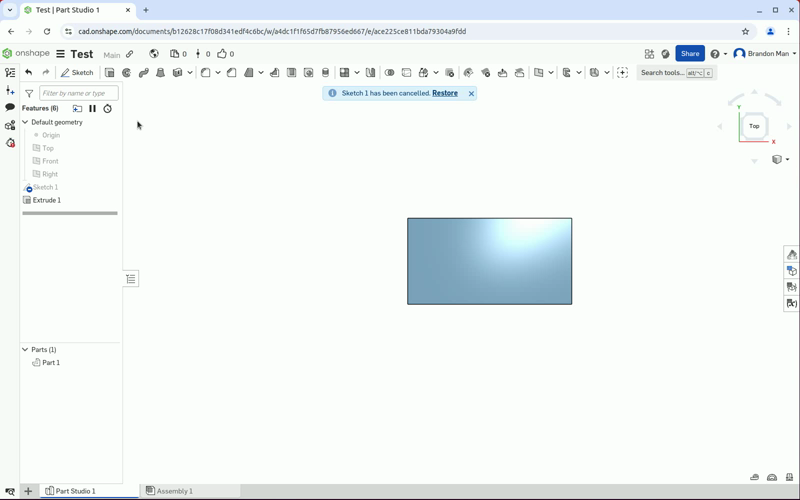
mouse_move(73, 189)
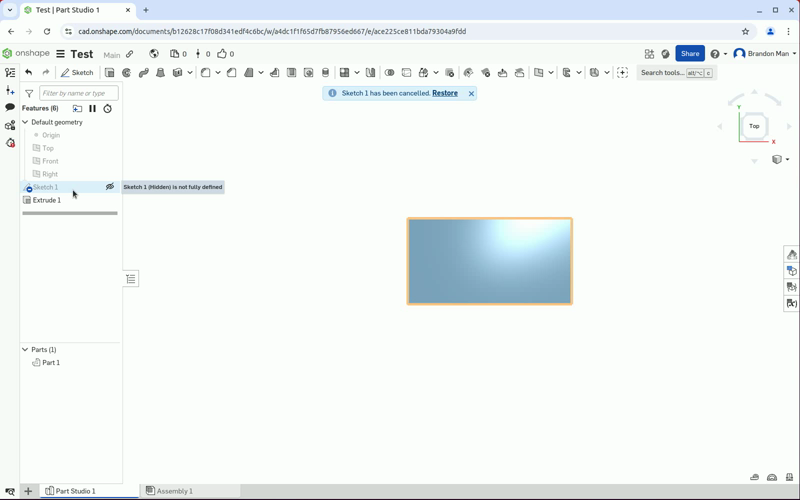
click(73, 189)
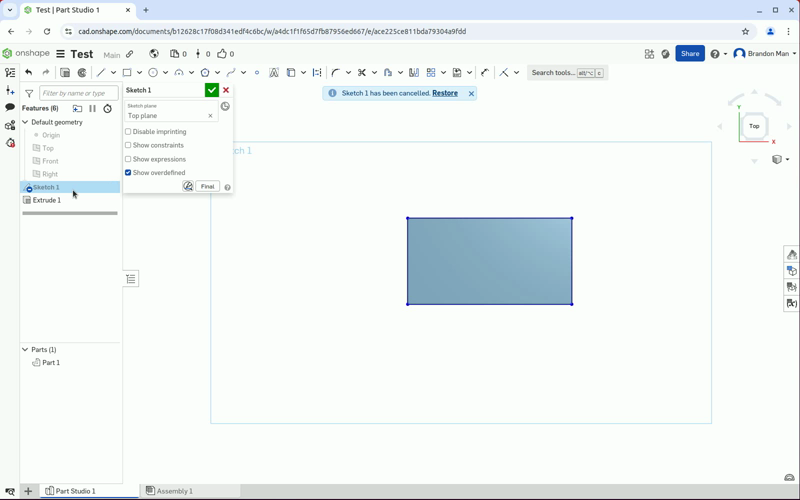
mouse_move(229, 92)
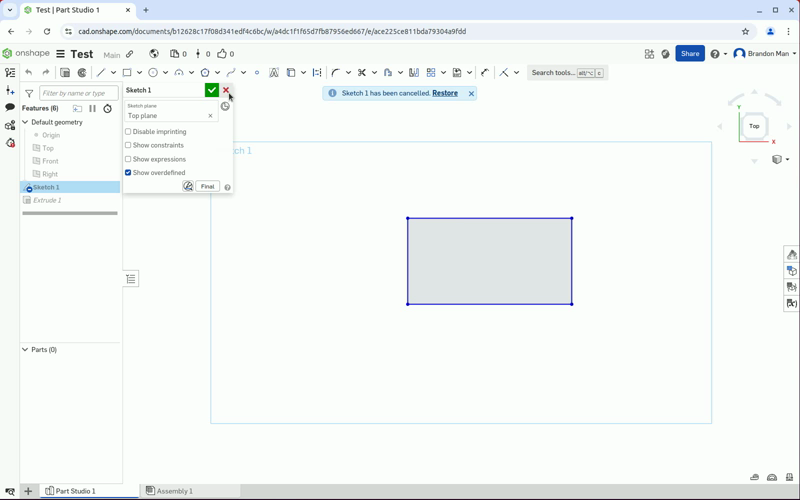
click(229, 92)
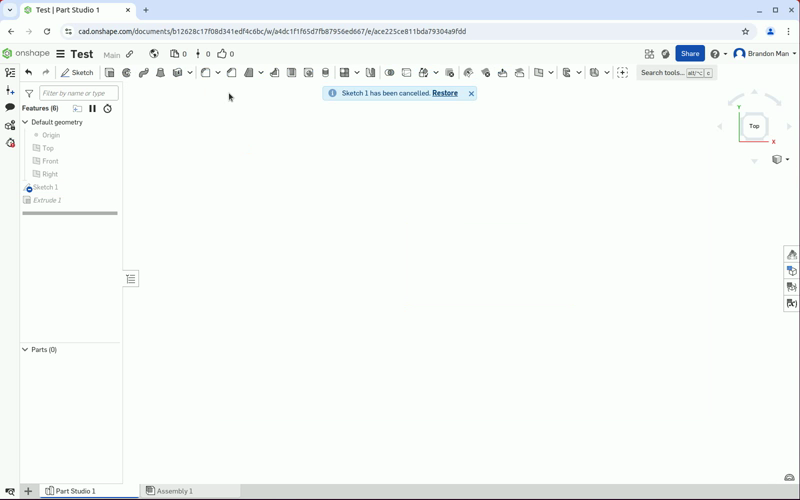
mouse_move(541, 75)
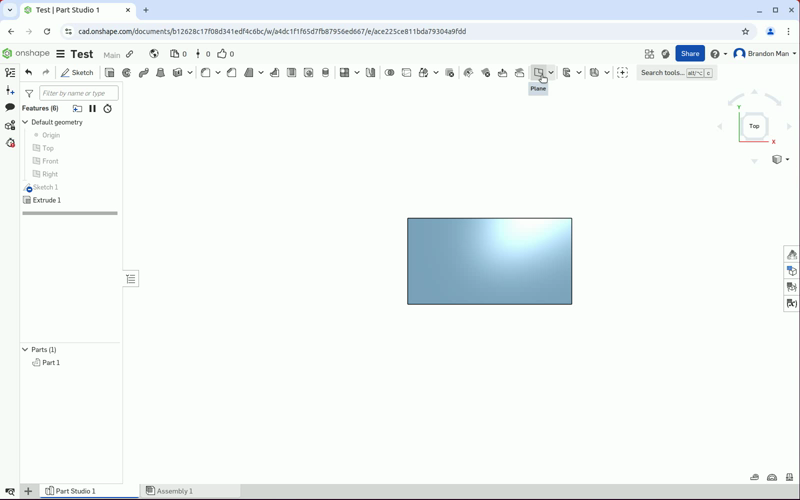
click(541, 75)
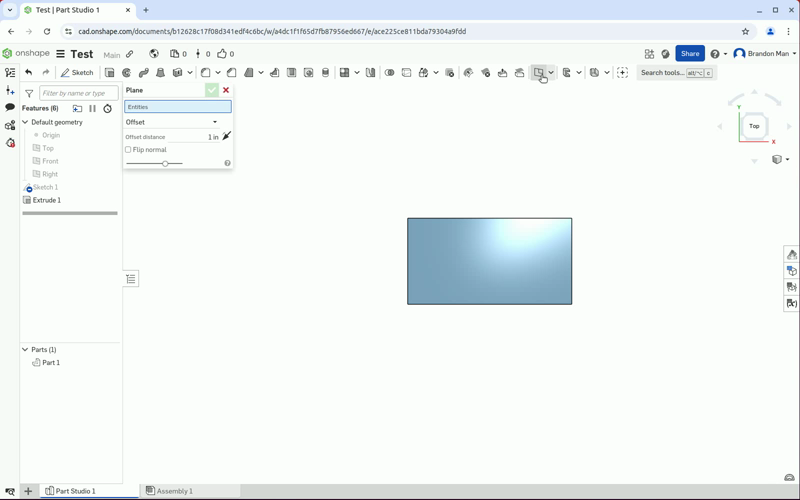
mouse_move(73, 150)
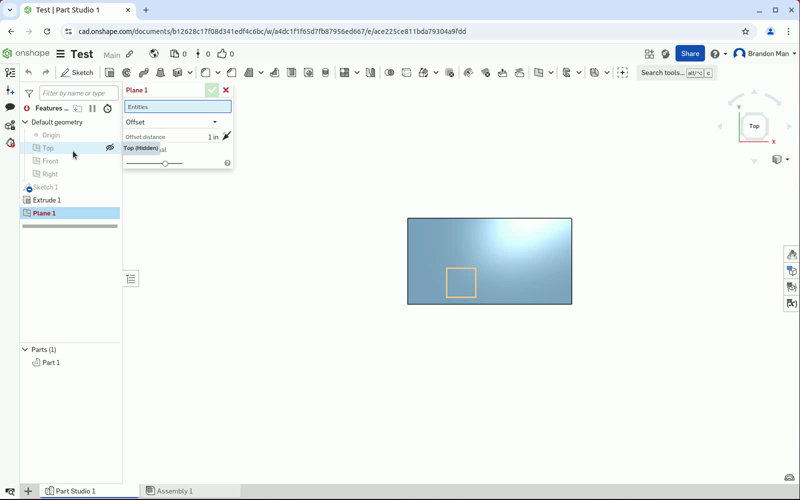
click(73, 150)
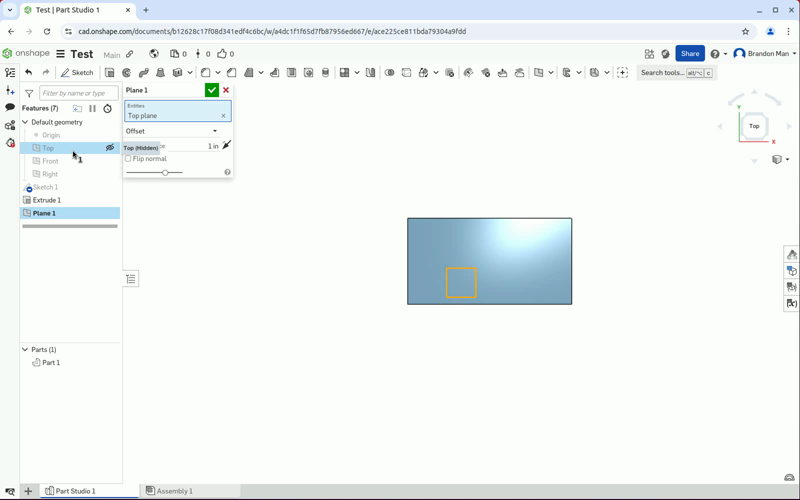
key(tab, 2)
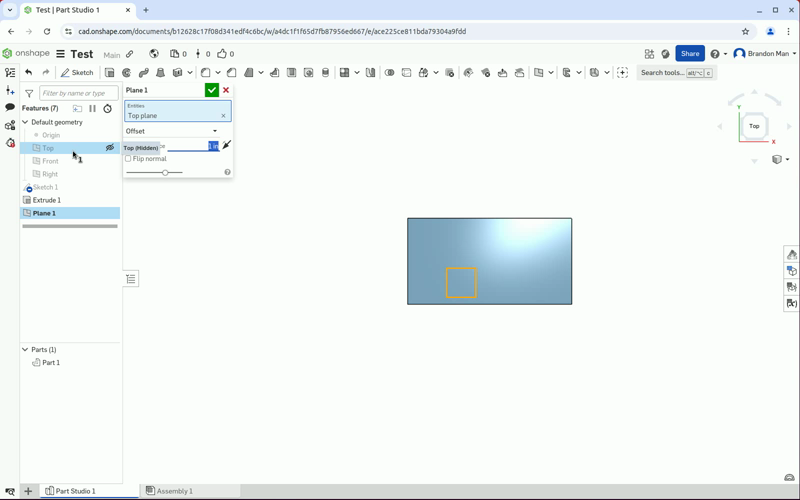
text(9.397)
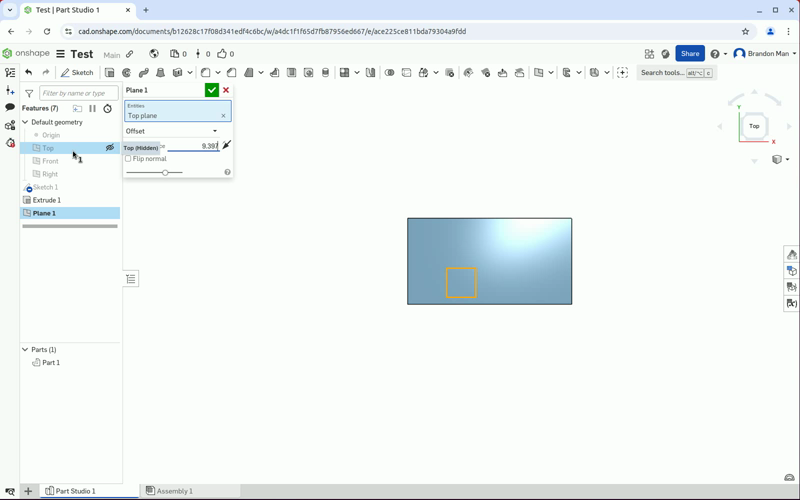
key(enter, 2)
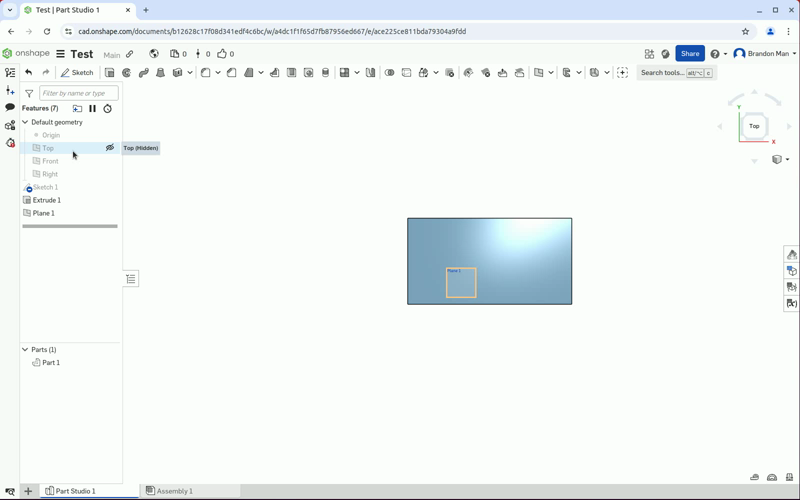
key(shift+s)
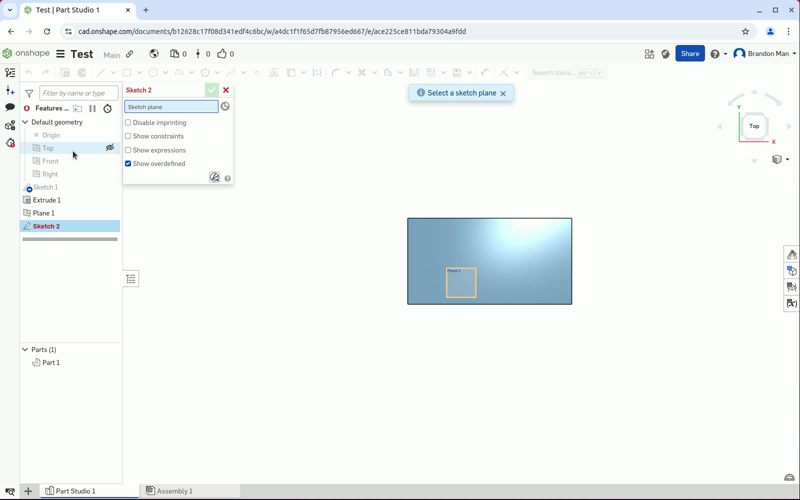
mouse_move(73, 215)
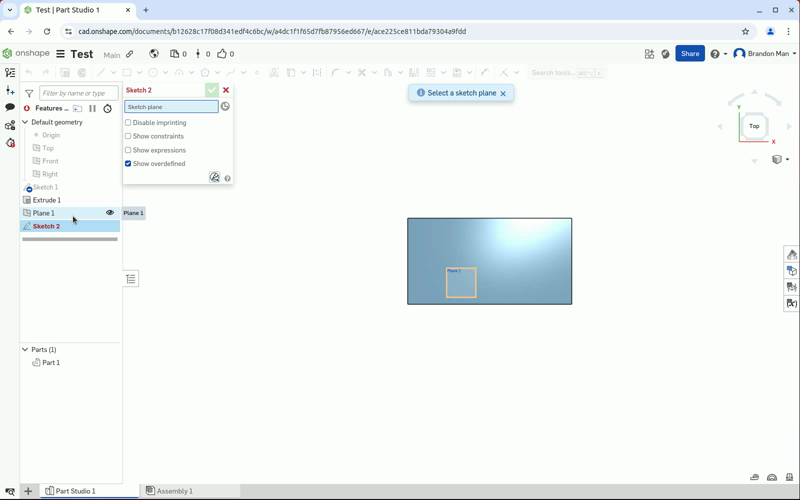
click(73, 215)
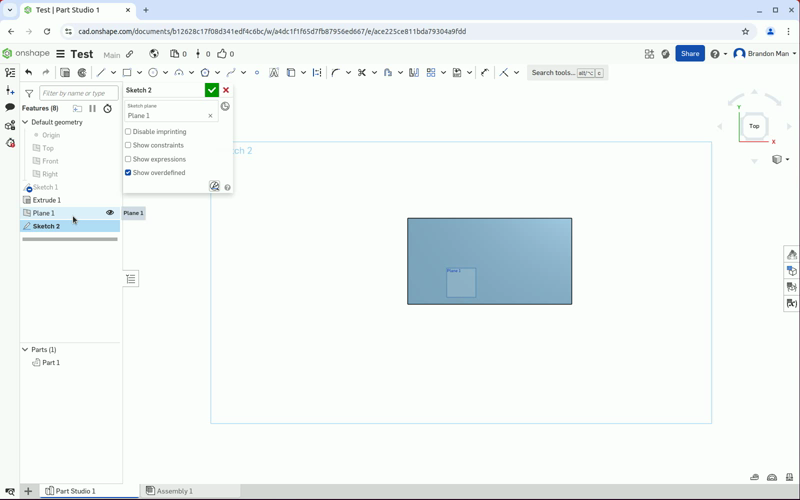
mouse_move(73, 352)
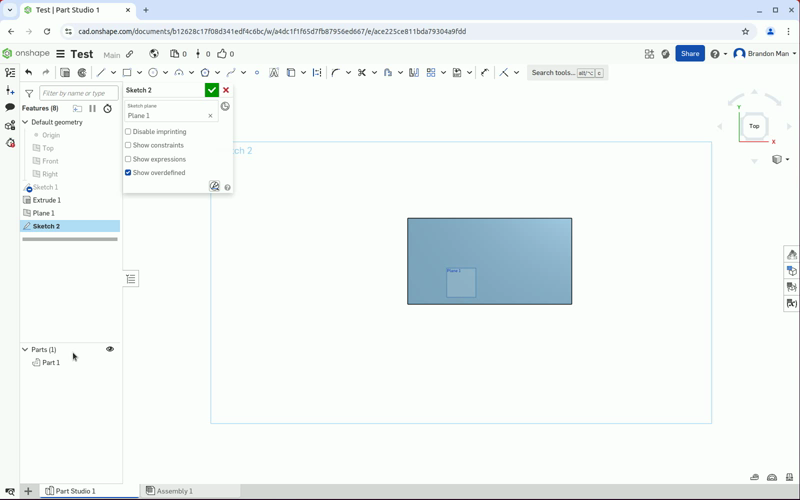
key(y)
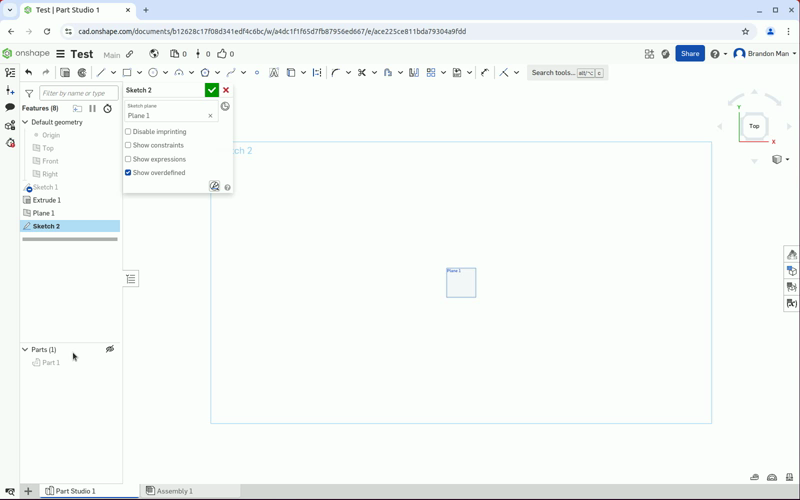
key(l)
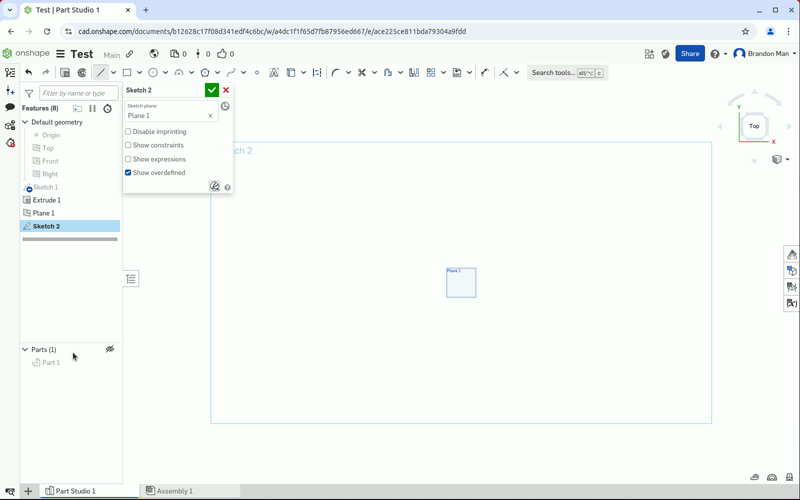
key_down(shift)
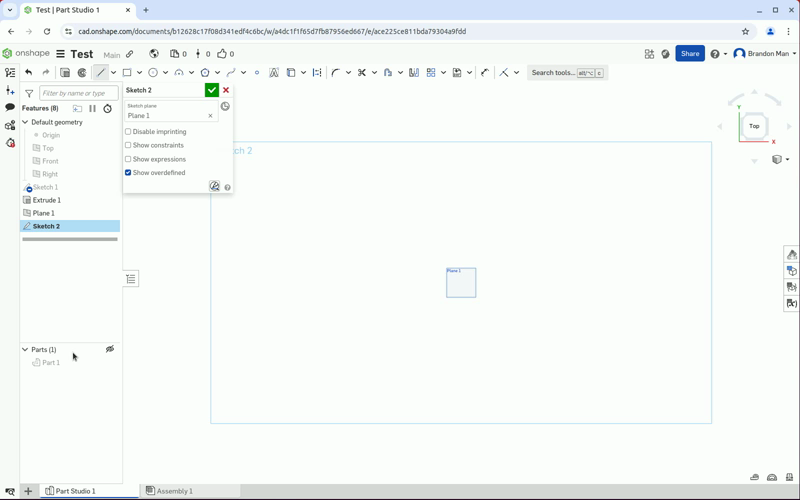
mouse_move(528, 304)
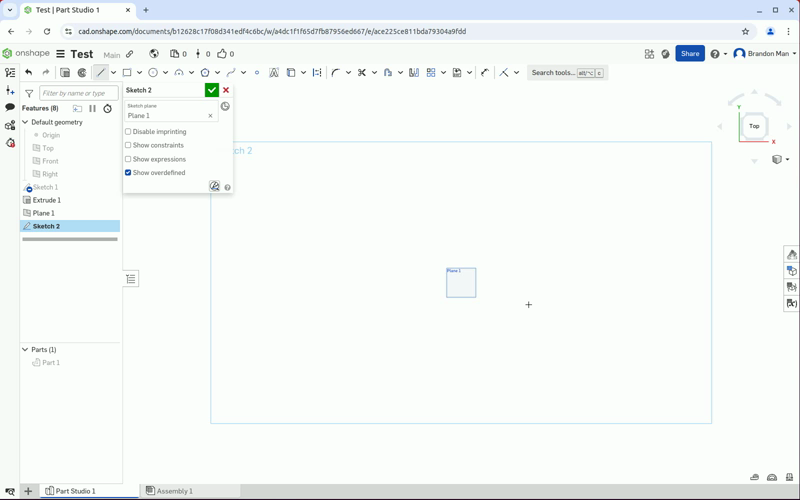
click(528, 304)
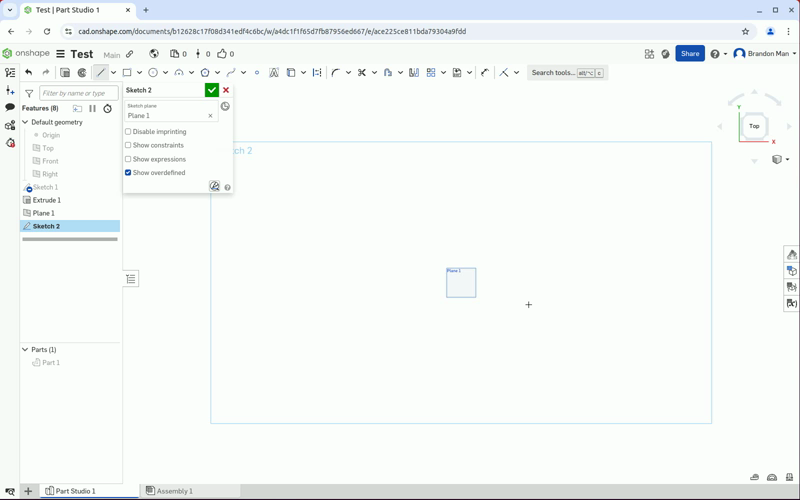
key_up(shift)
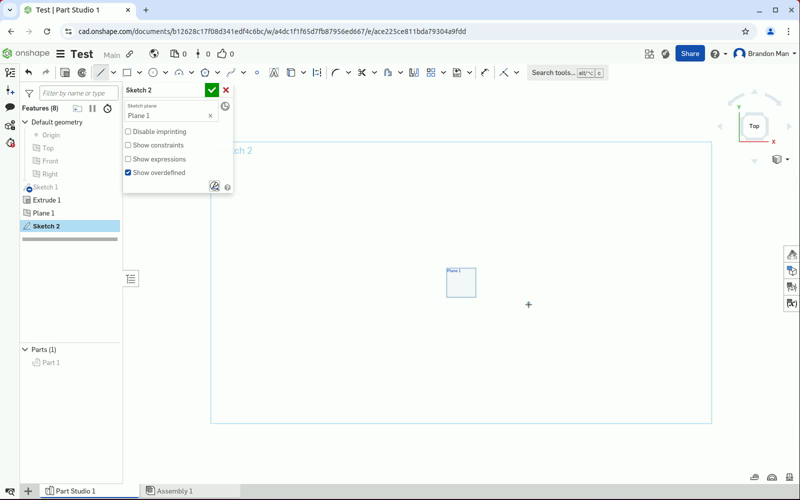
key_down(shift)
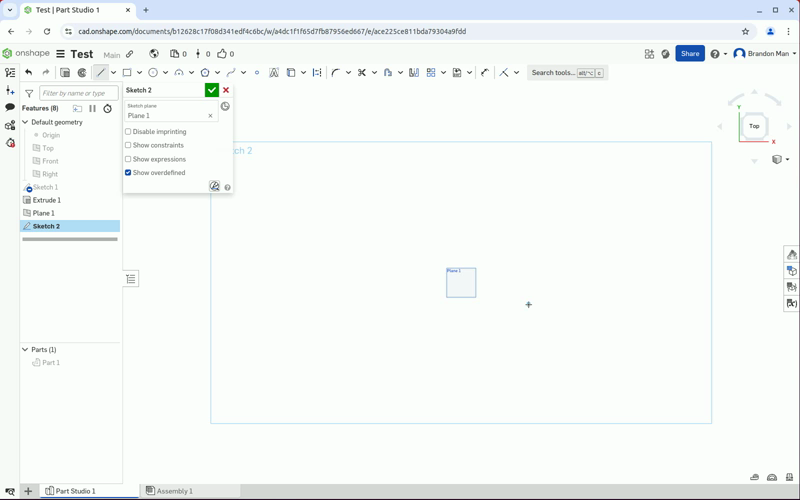
mouse_move(558, 304)
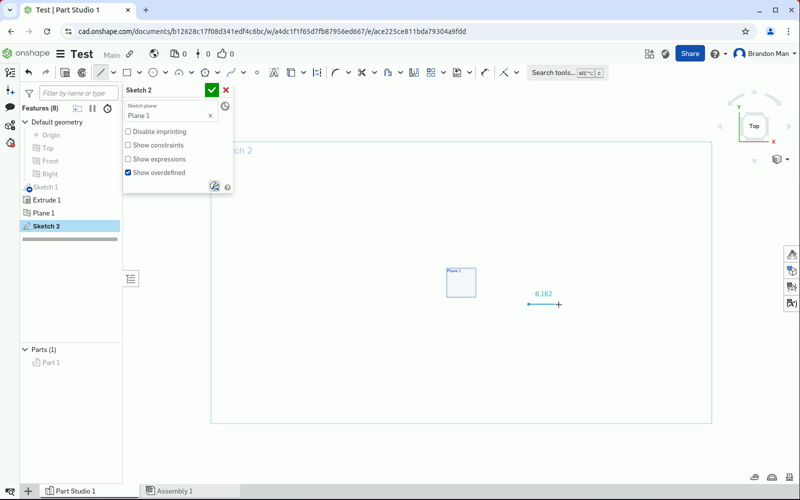
mouse_move(572, 304)
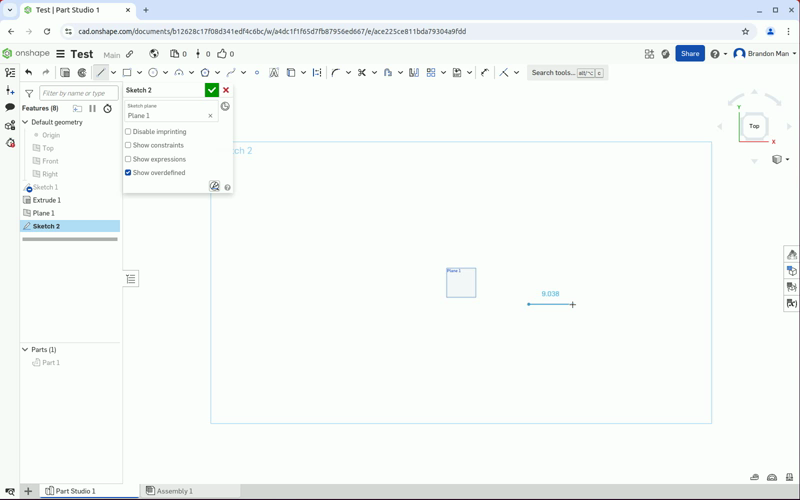
click(572, 304)
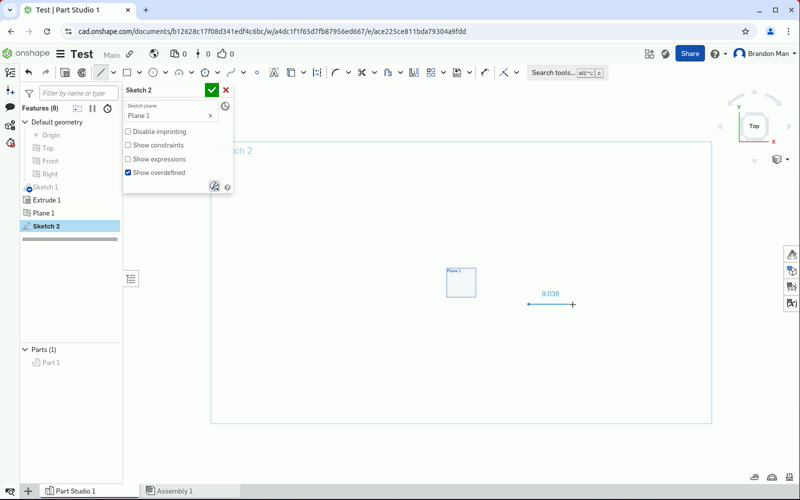
key_up(shift)
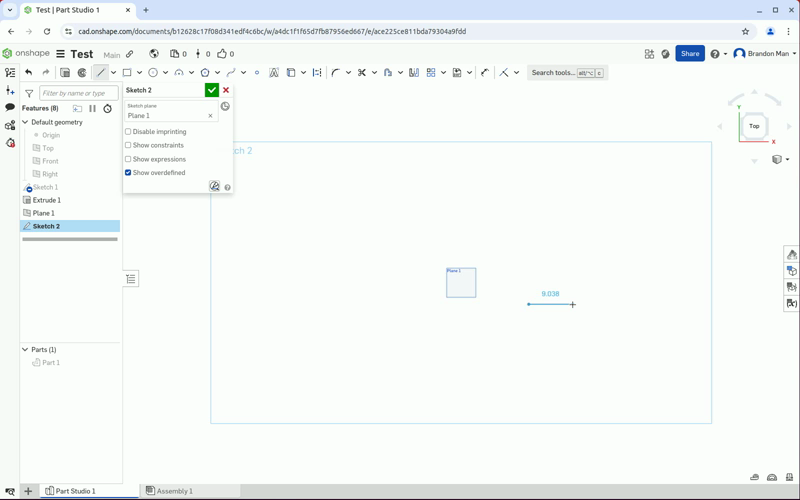
key_down(shift)
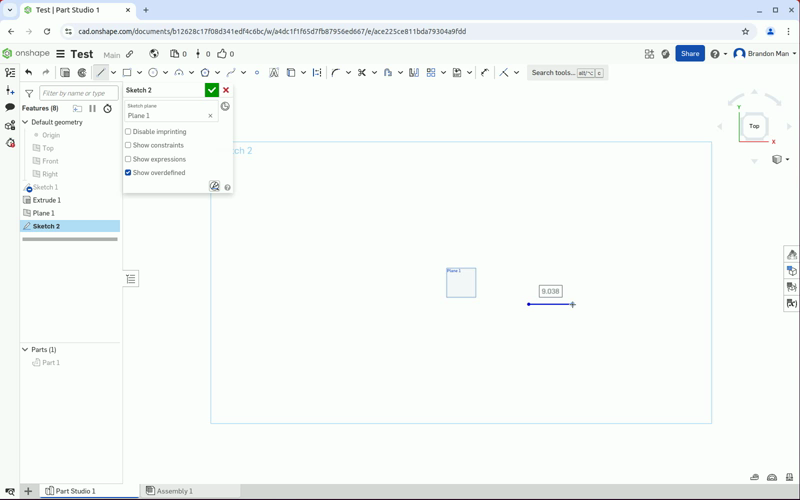
mouse_move(589, 304)
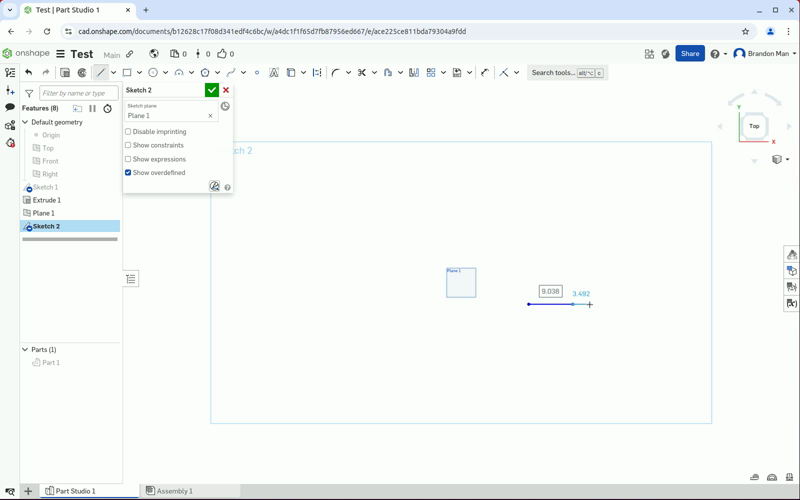
mouse_move(572, 274)
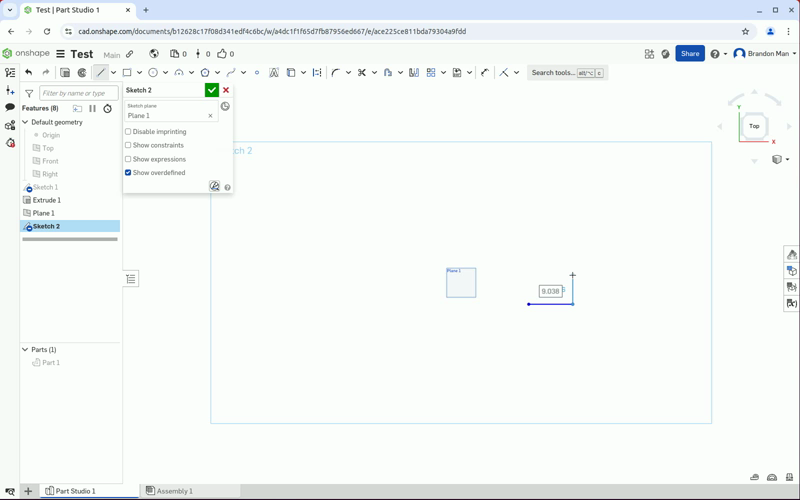
click(572, 274)
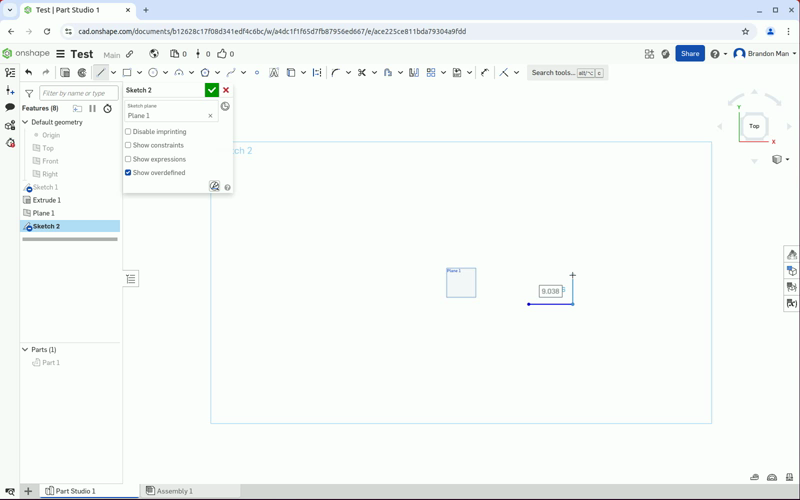
key_up(shift)
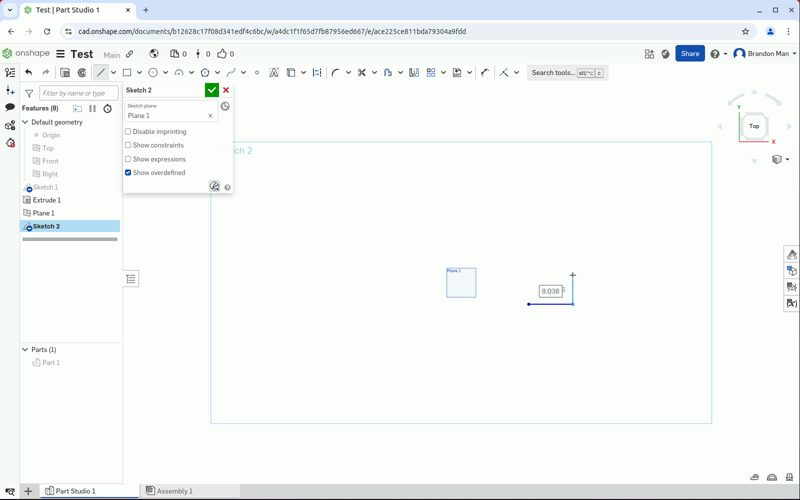
key_down(shift)
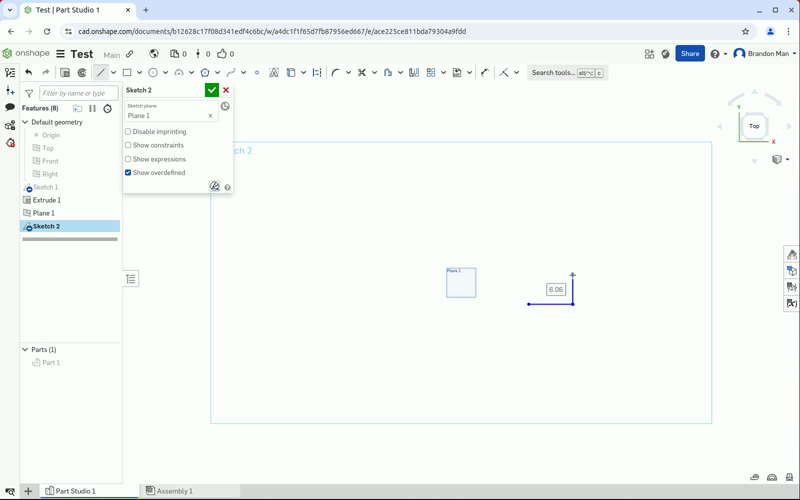
mouse_move(589, 274)
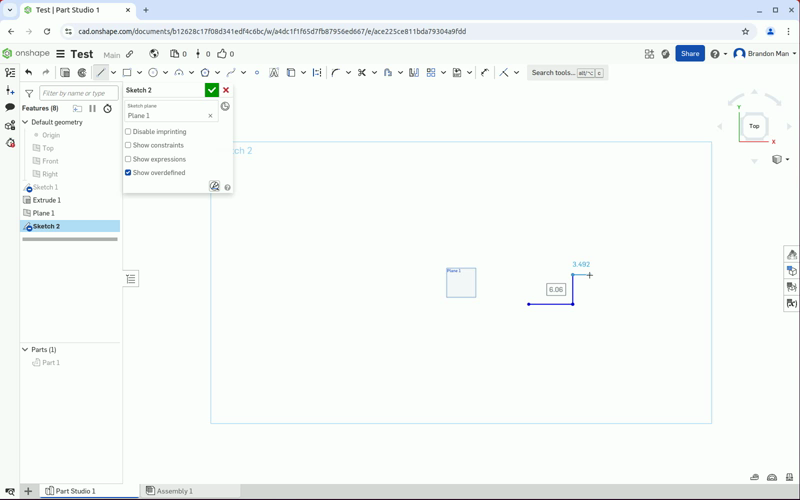
mouse_move(528, 274)
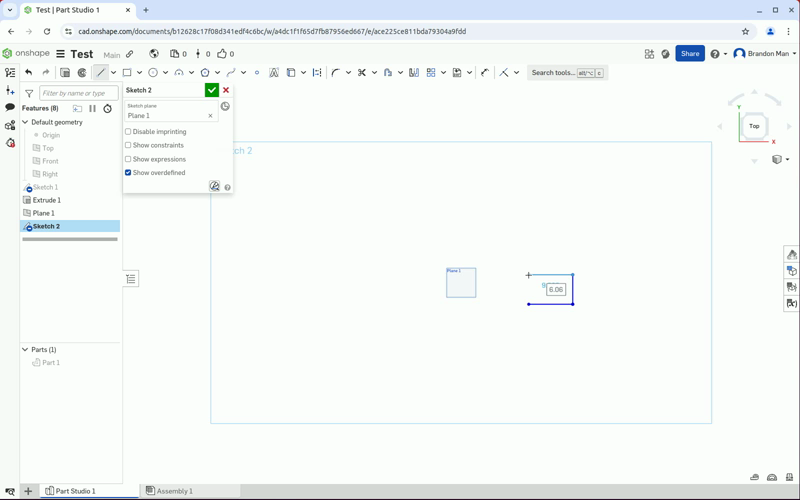
click(528, 274)
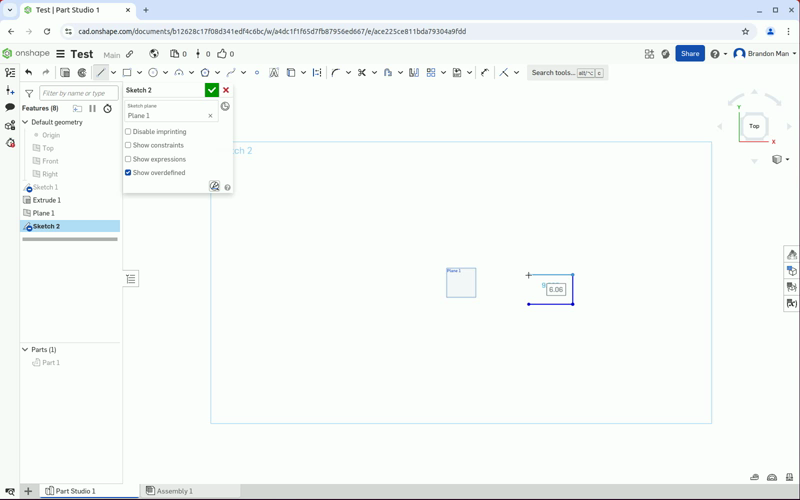
key_up(shift)
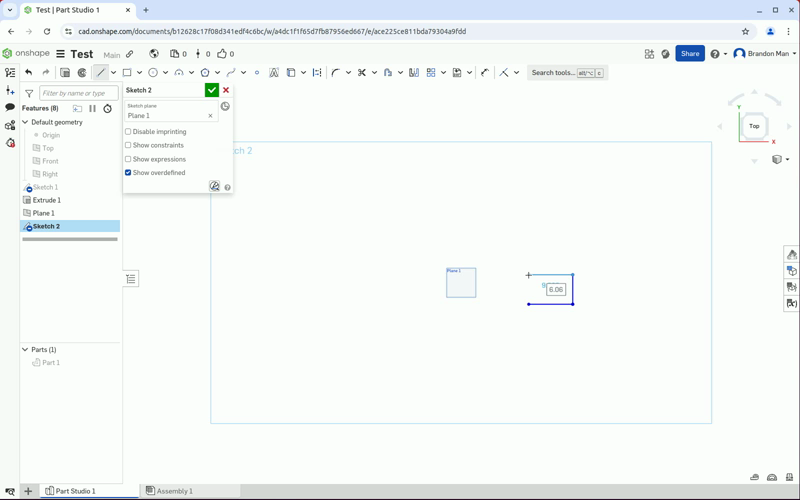
mouse_move(558, 274)
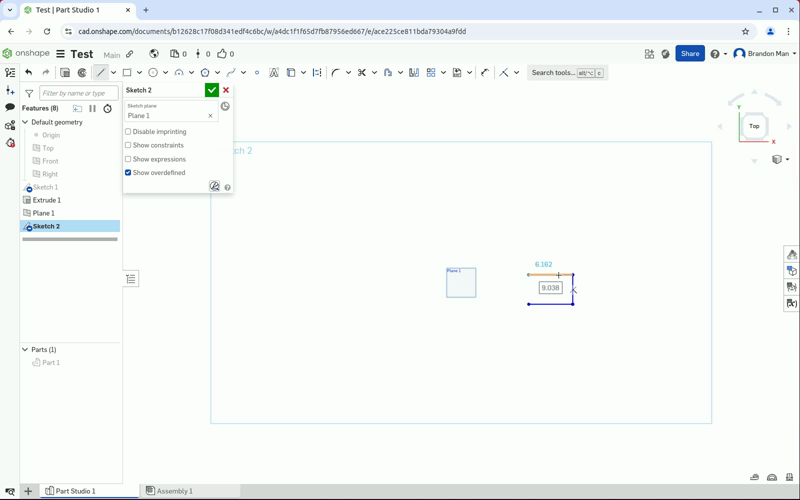
key_down(shift)
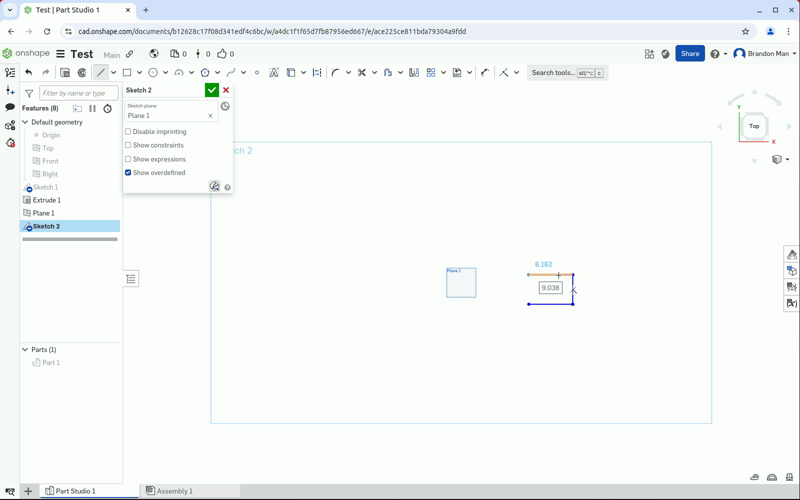
mouse_move(528, 304)
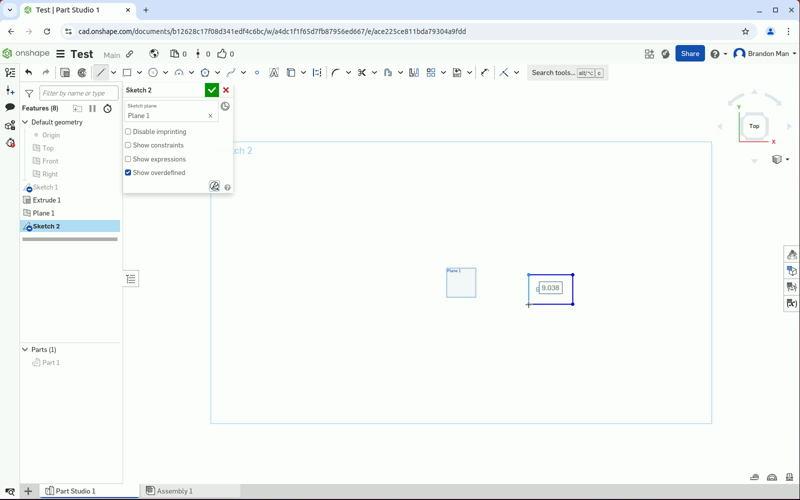
key_up(shift)
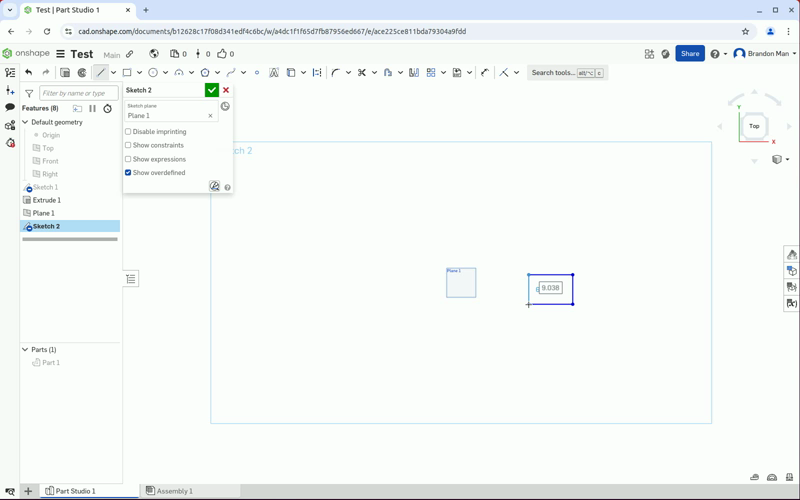
click(528, 304)
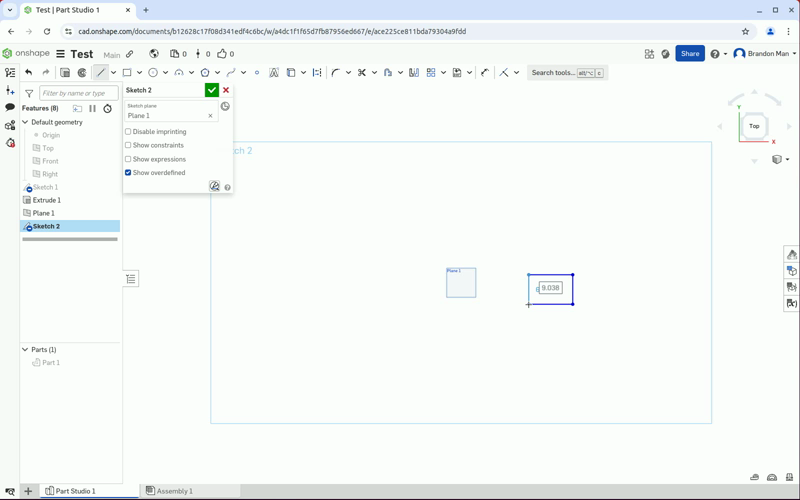
key(esc)
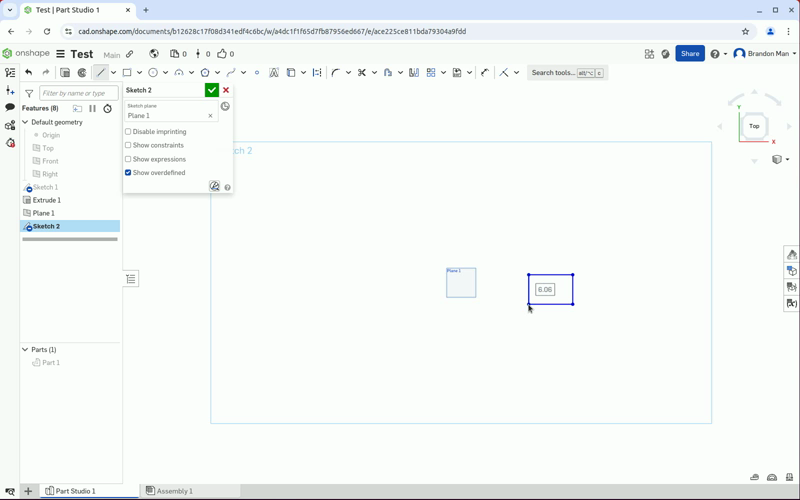
mouse_move(570, 298)
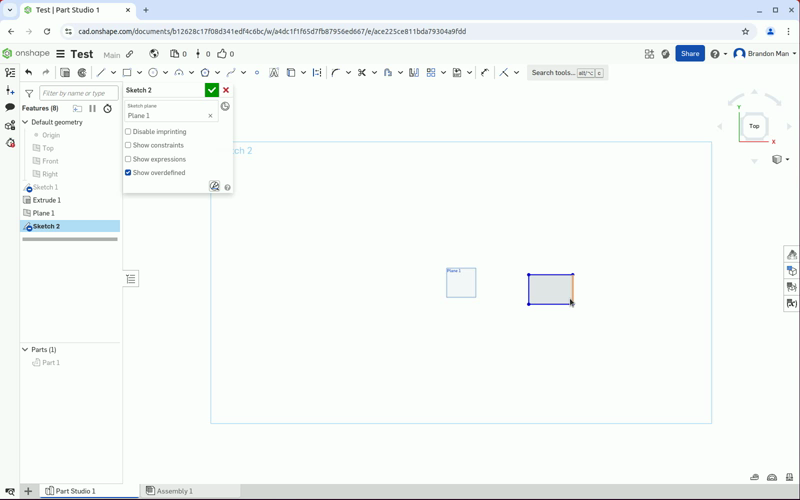
scroll(6)
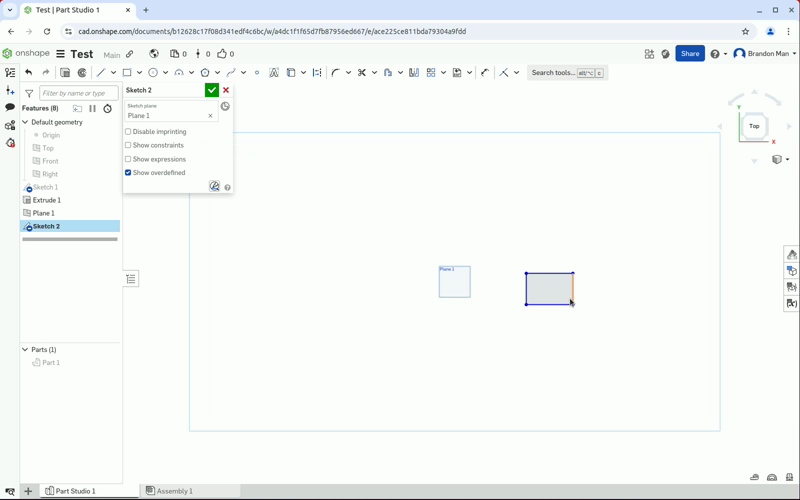
scroll(6)
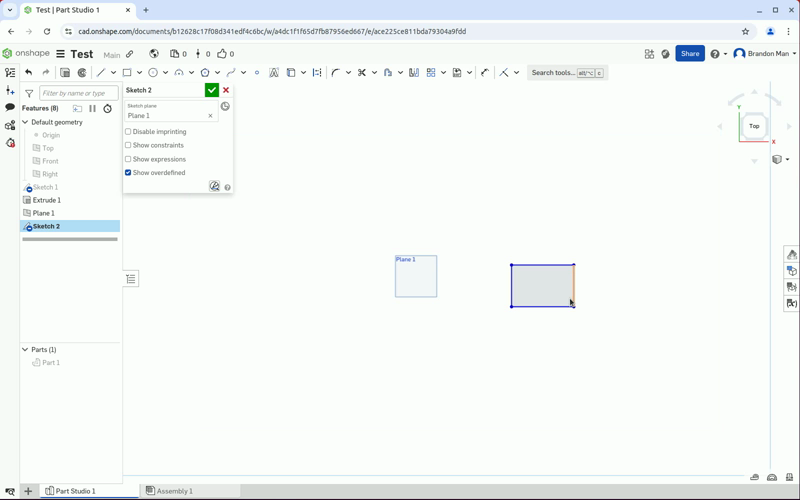
scroll(6)
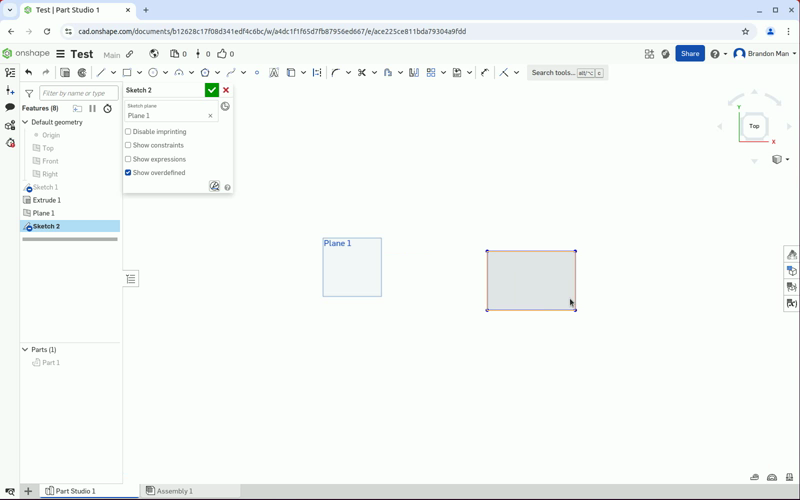
scroll(6)
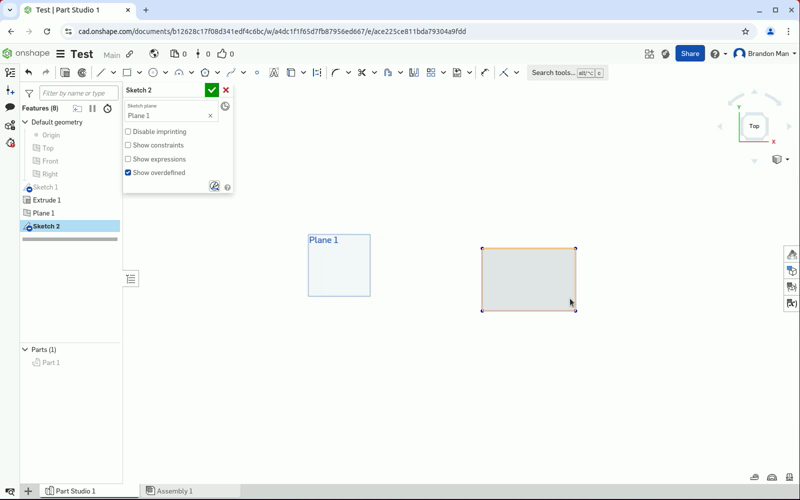
scroll(6)
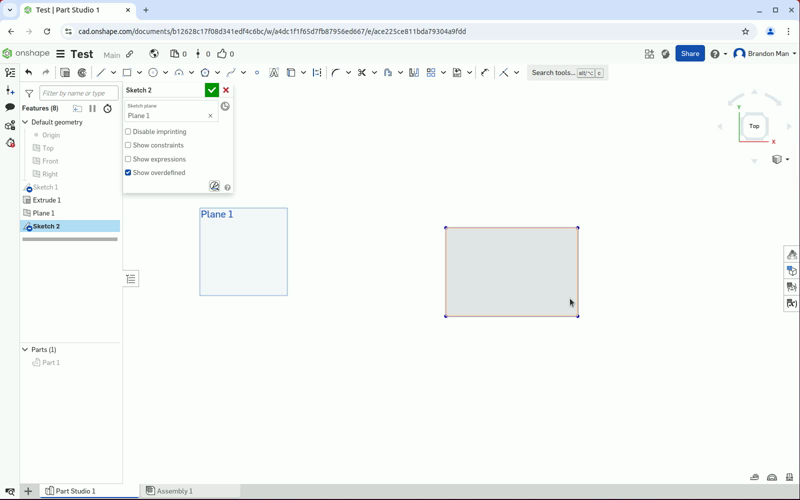
scroll(6)
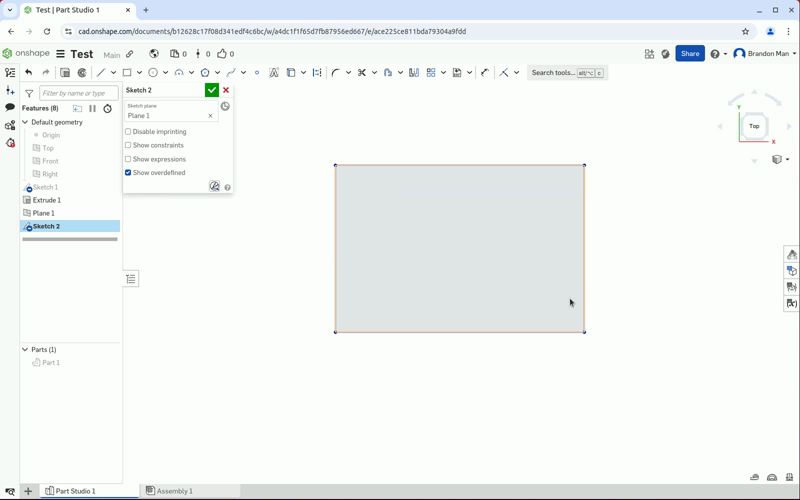
scroll(6)
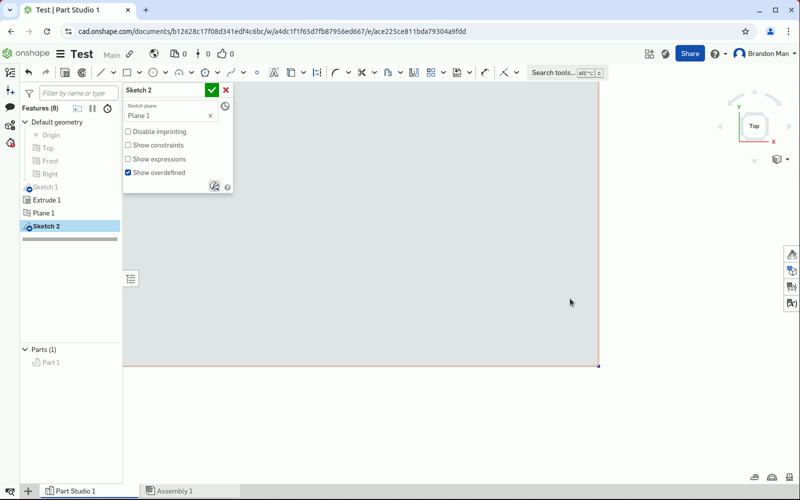
click(570, 298)
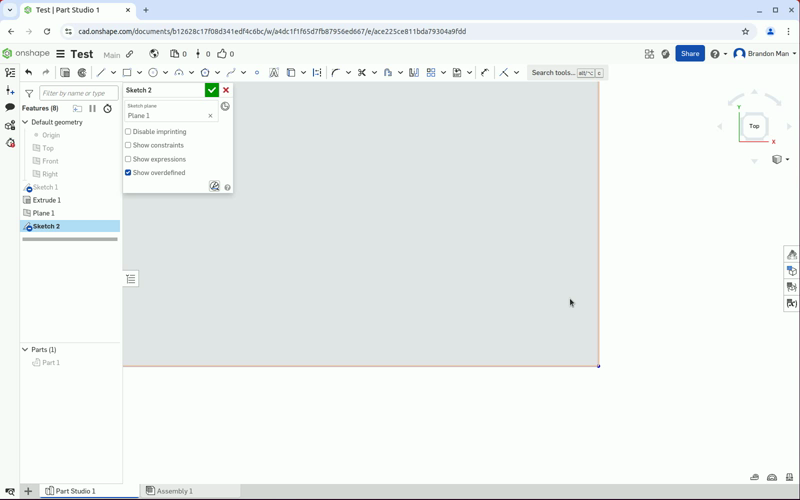
scroll(-6)
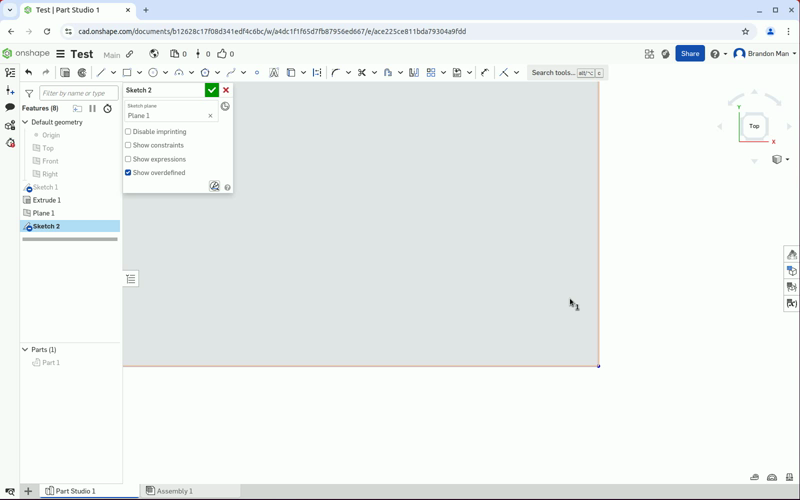
scroll(-6)
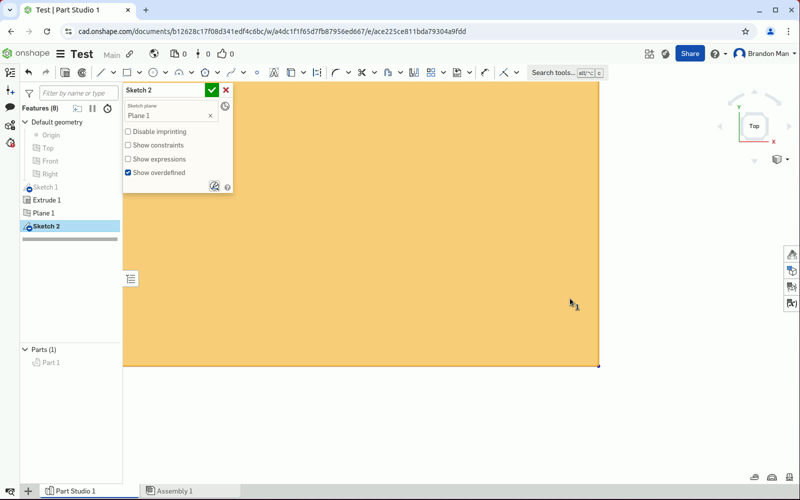
scroll(-6)
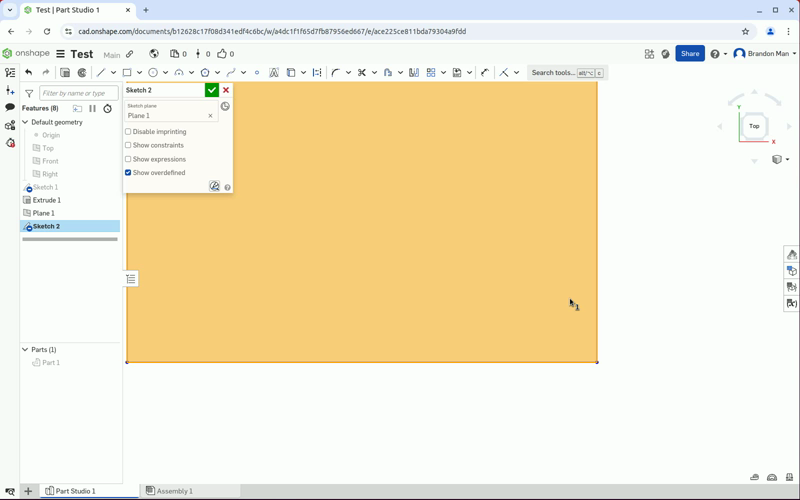
scroll(-6)
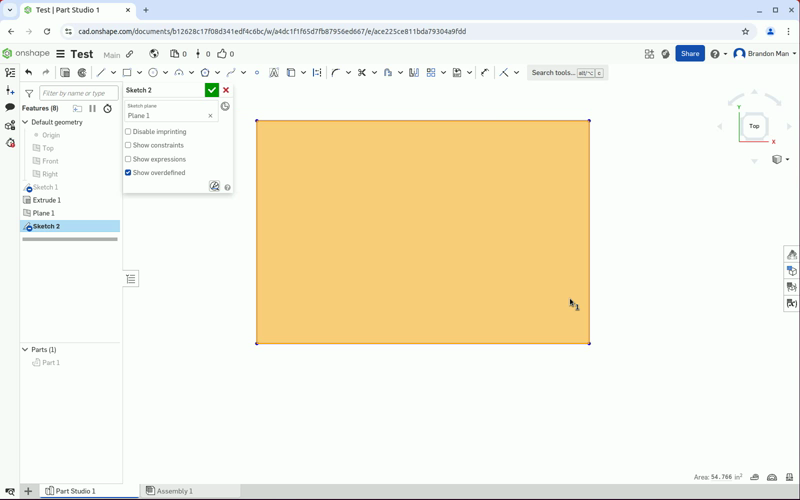
scroll(-6)
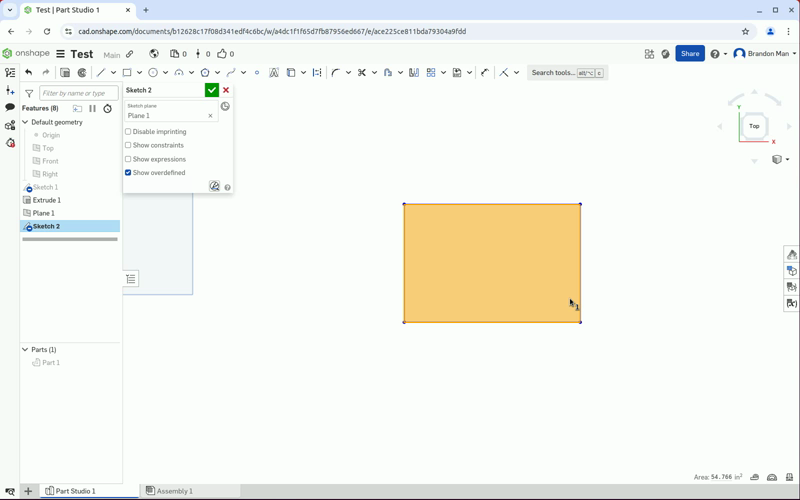
scroll(-6)
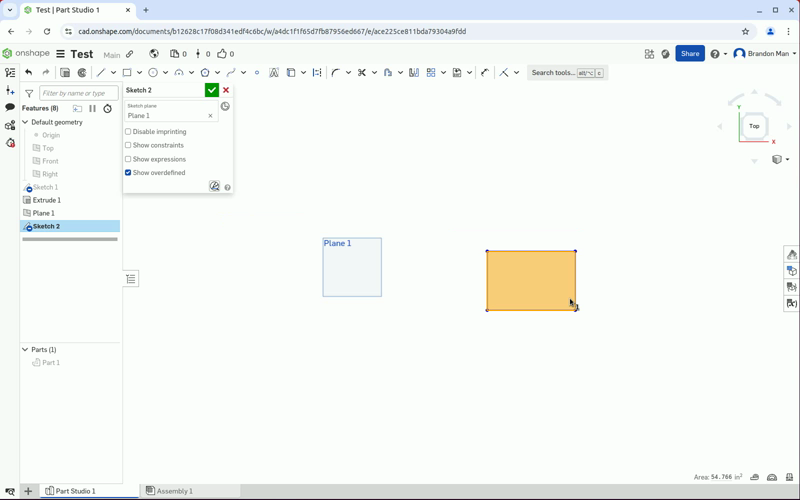
scroll(-6)
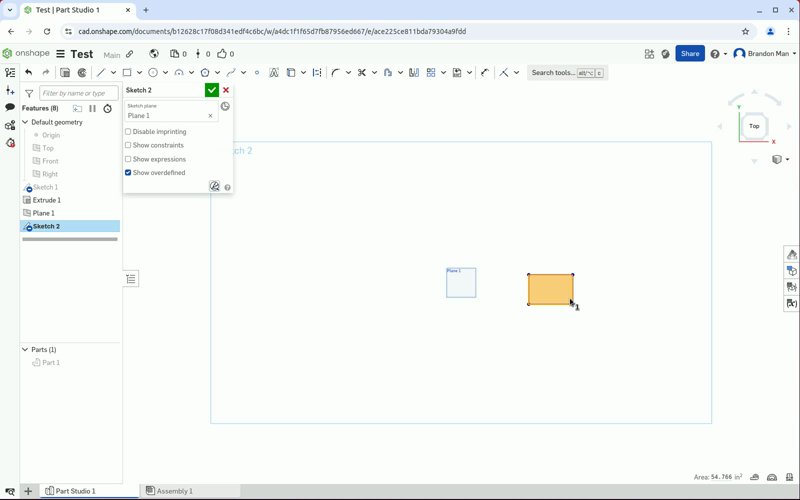
mouse_move(73, 352)
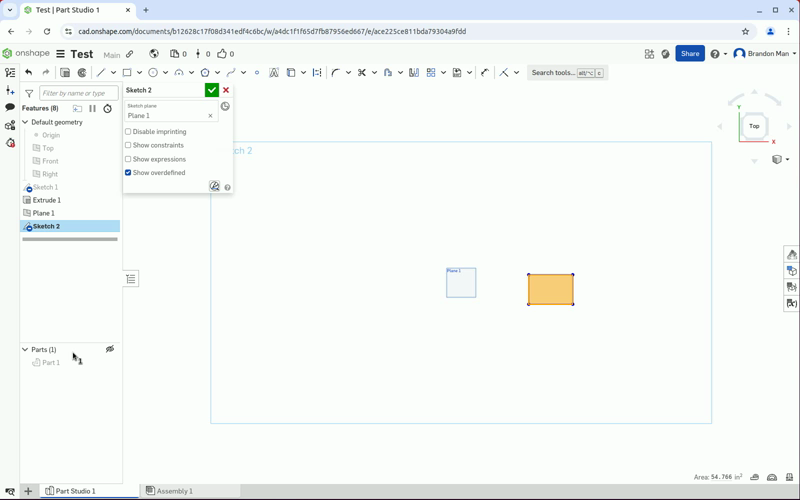
key(shift+y)
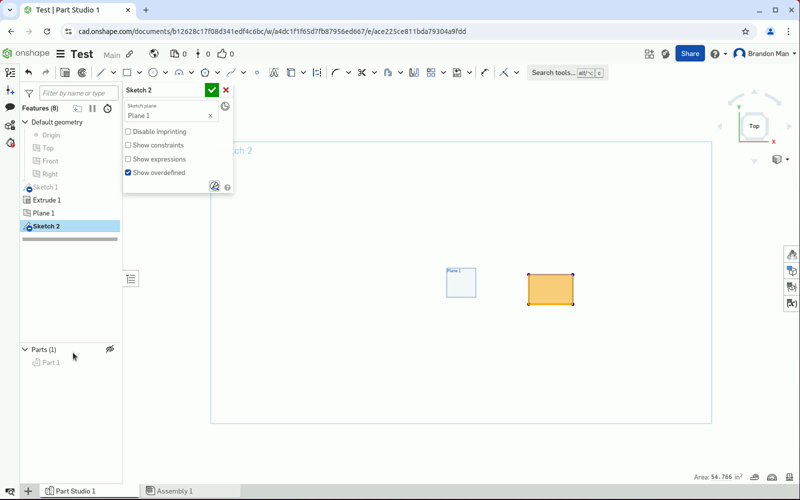
key(shift+e)
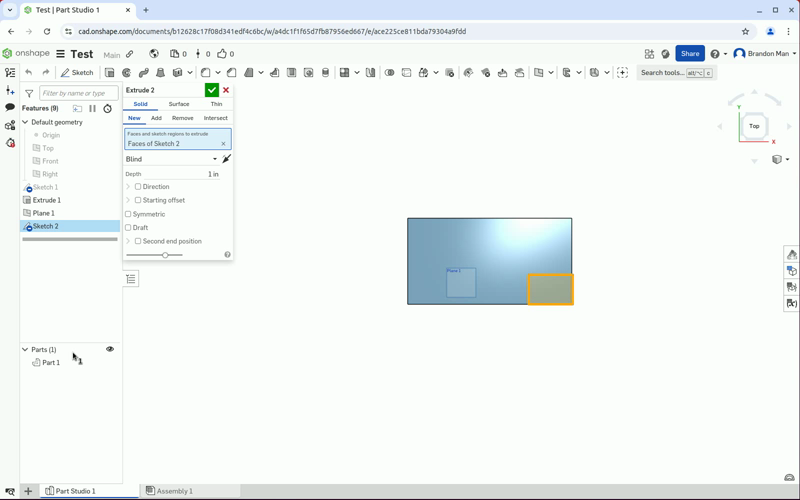
mouse_move(143, 106)
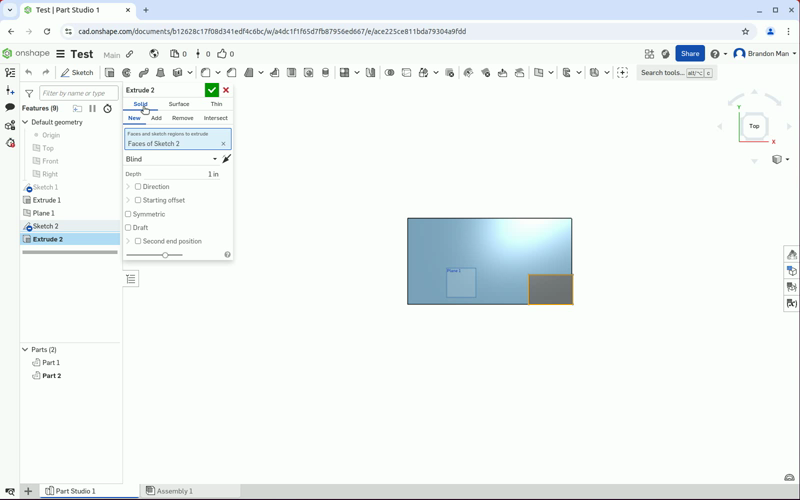
click(143, 106)
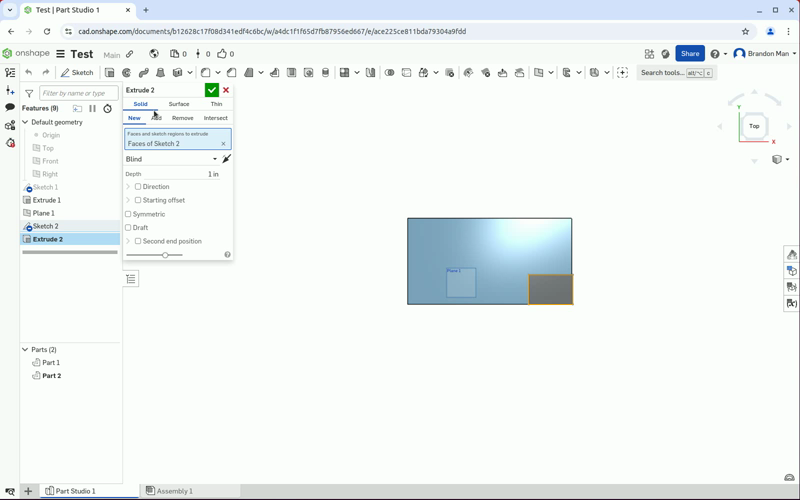
mouse_move(186, 120)
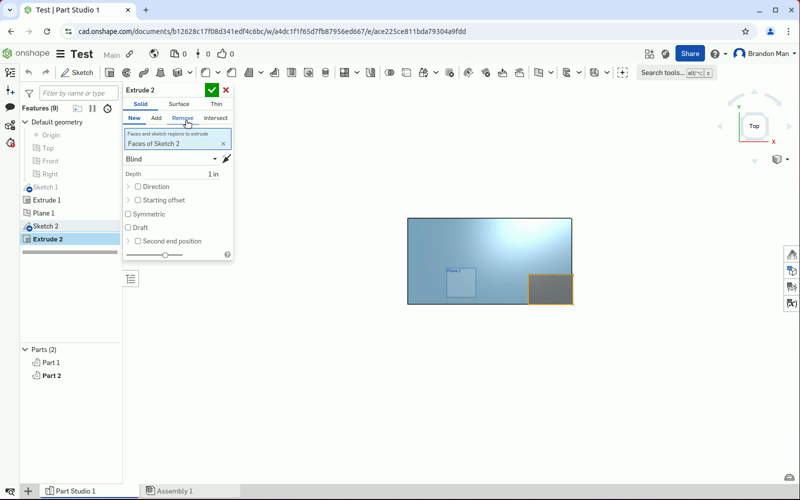
click(186, 120)
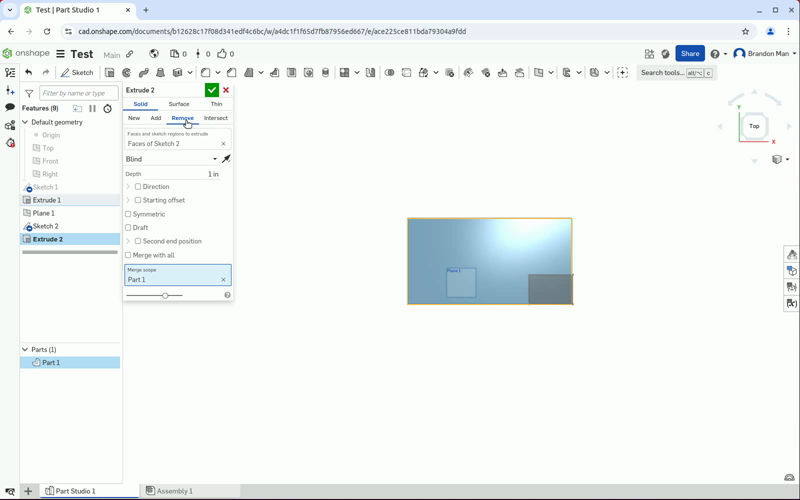
key(tab, 4)
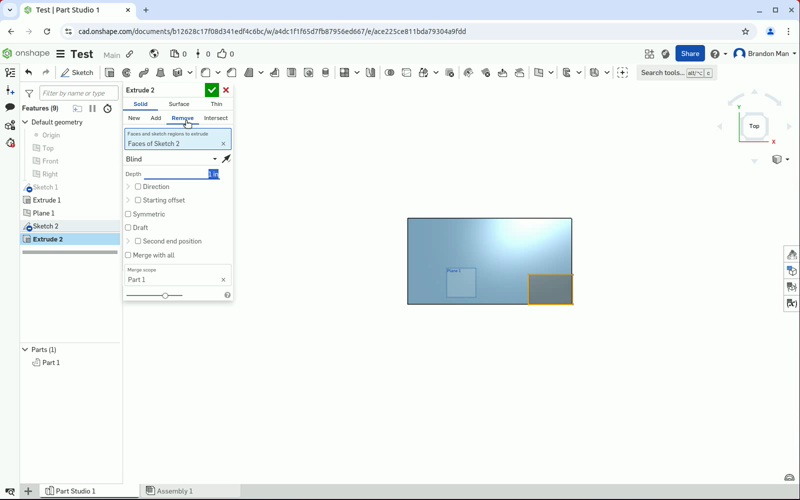
text(9.388)
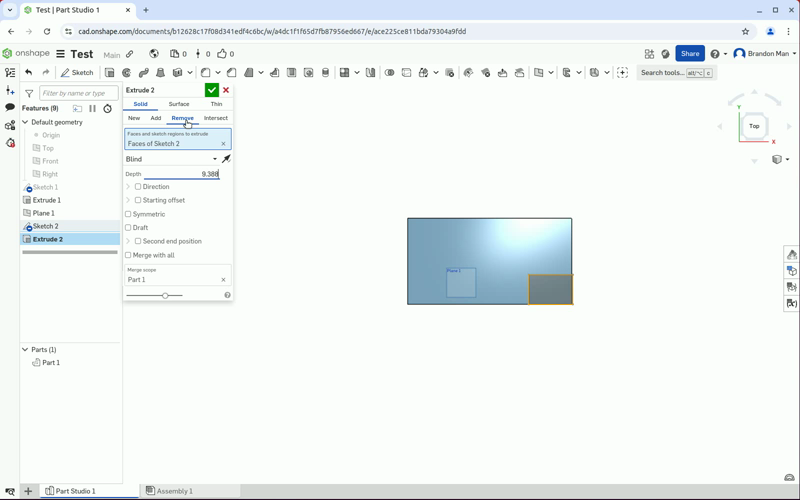
key(tab, 6)
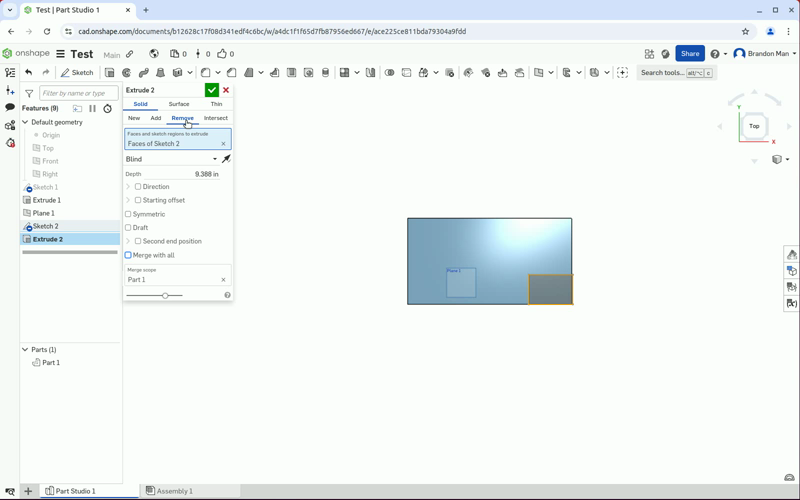
key(space)
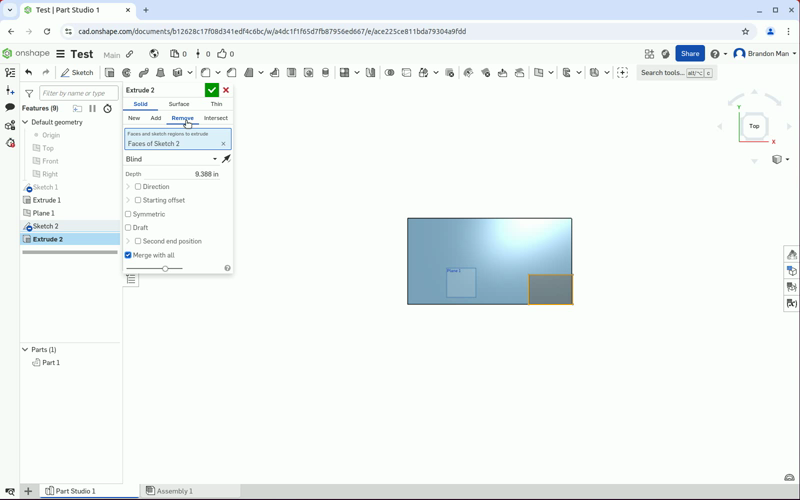
key(enter)
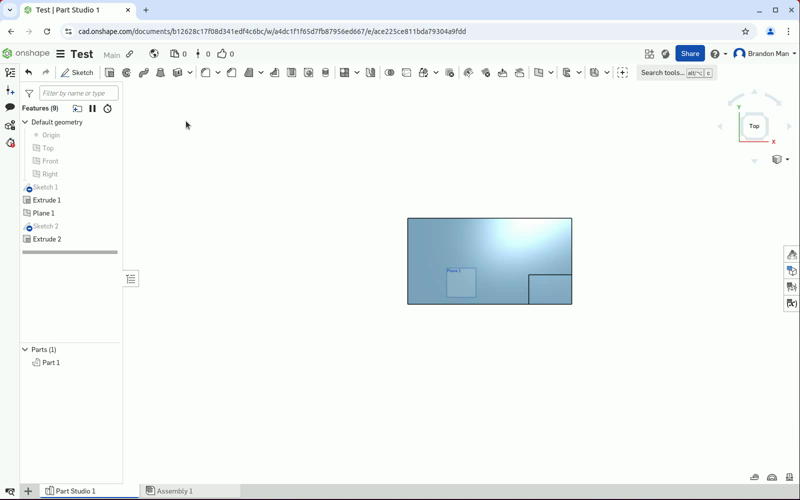
key(shift+h)
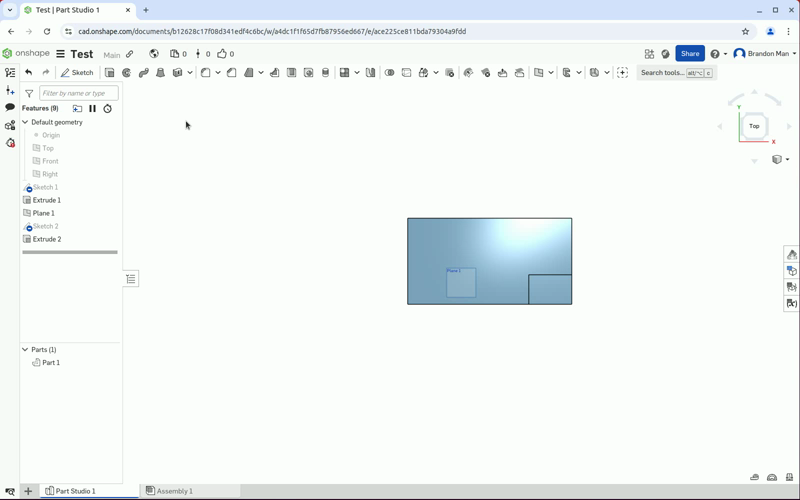
key(shift+h)
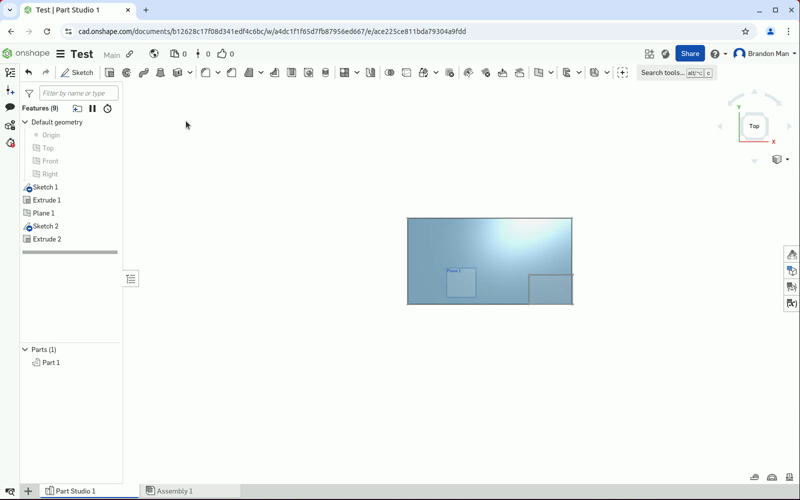
key(shift+7)
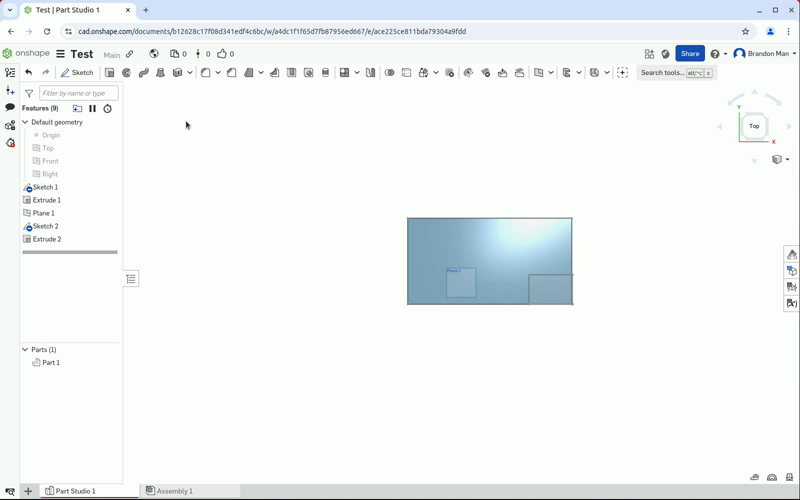
key(up, 3)
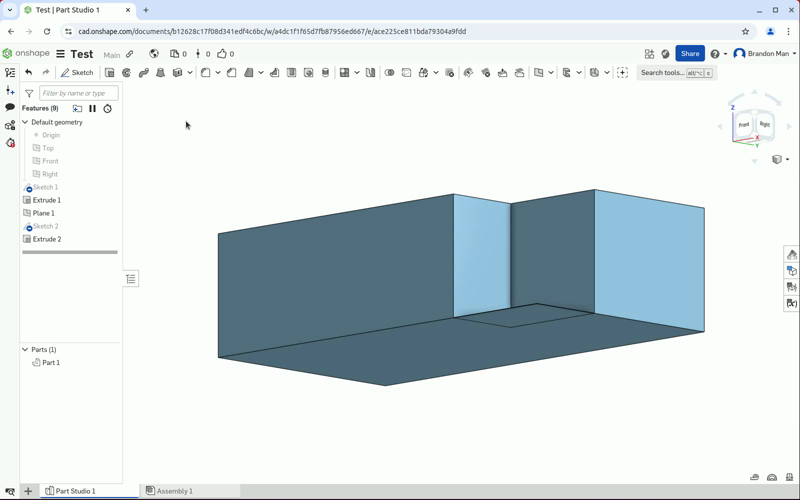
key(left, 3)
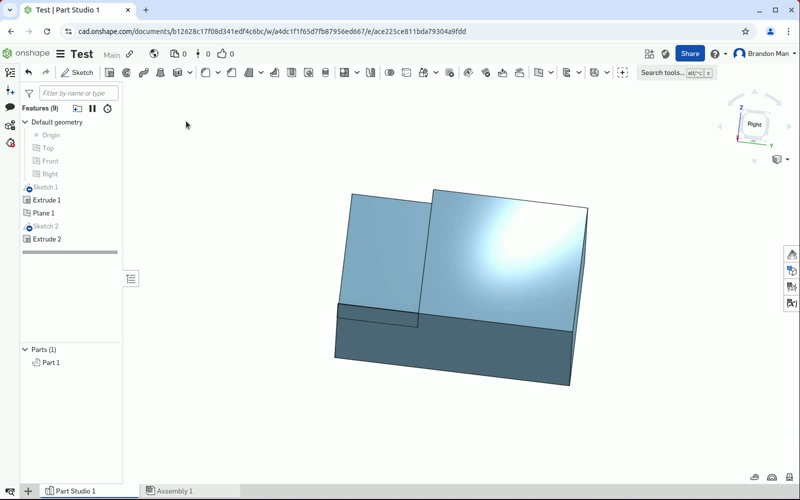
key(right, 3)
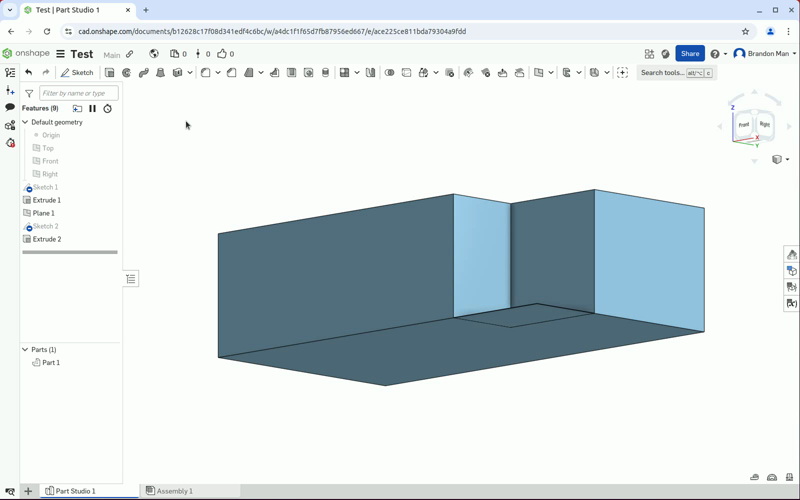
key(down, 3)
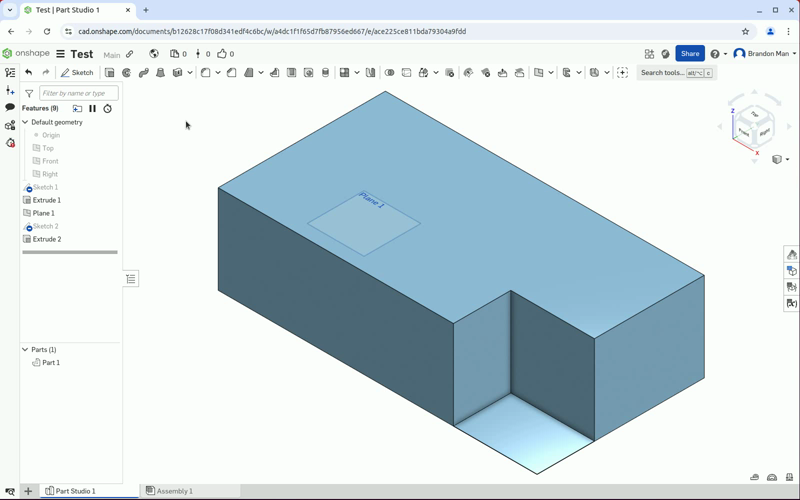
mouse_move(73, 189)
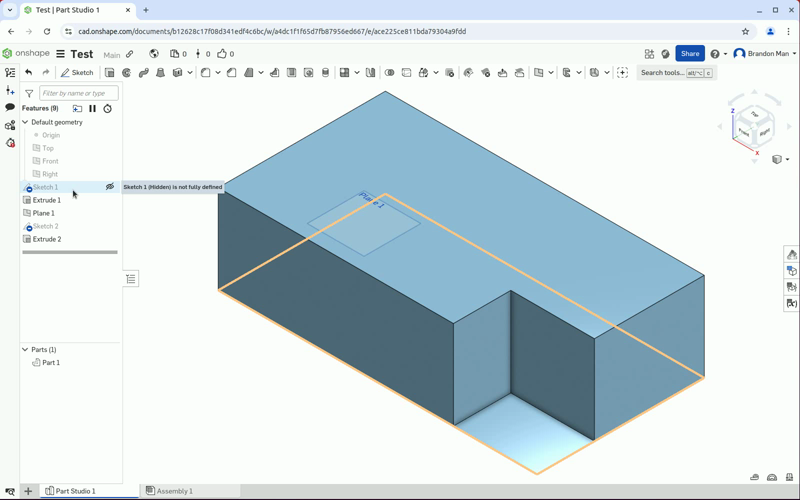
click(73, 189)